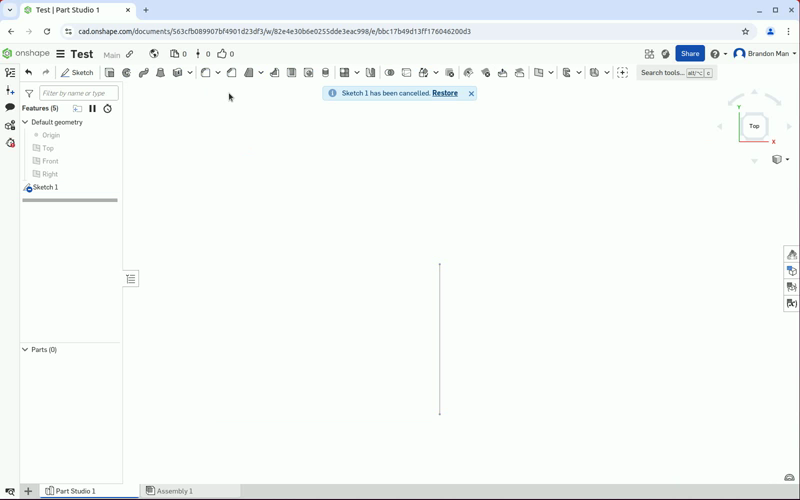
key(shift+h)
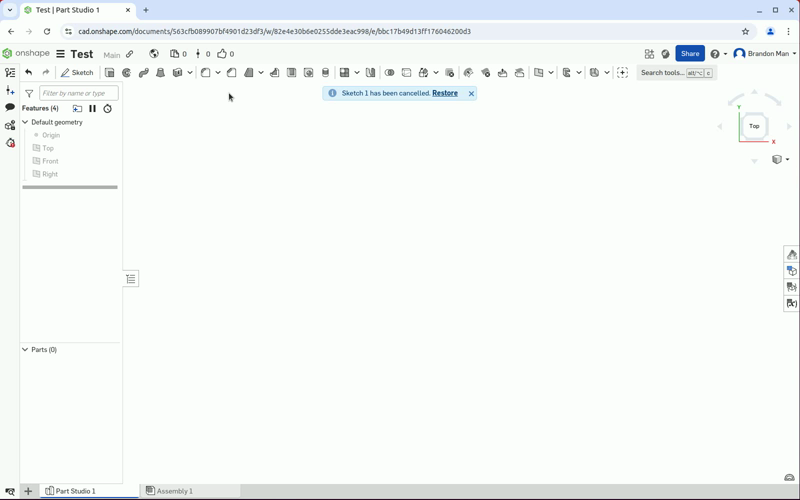
mouse_move(73, 352)
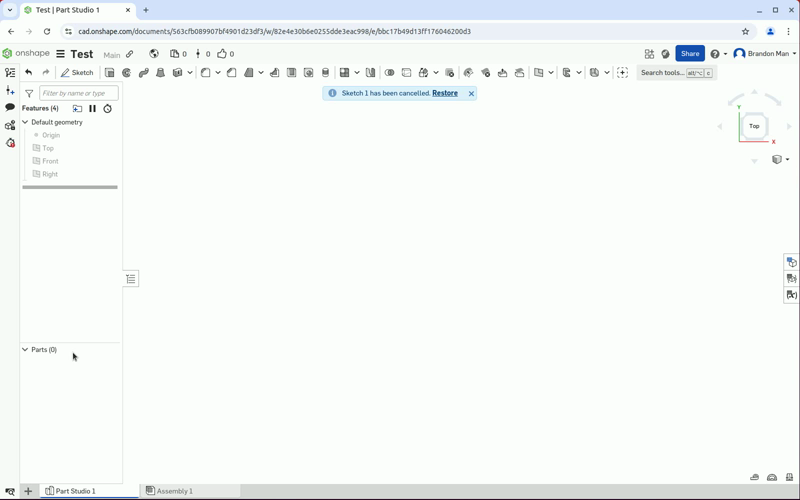
key(y)
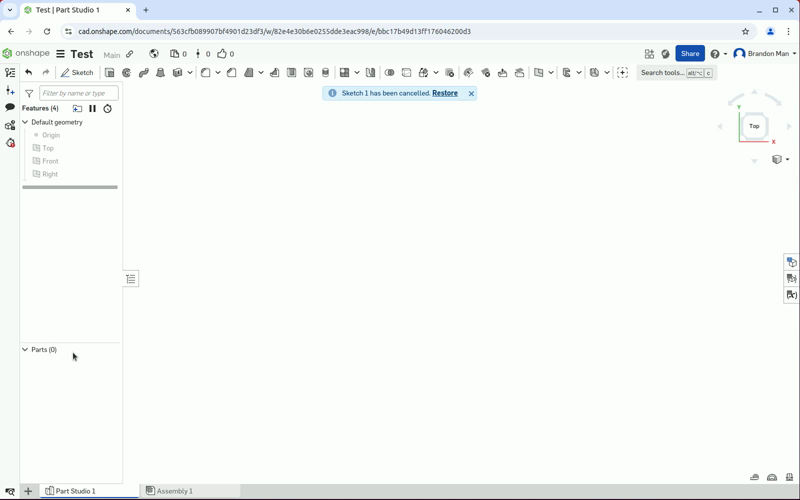
key(shift+p)
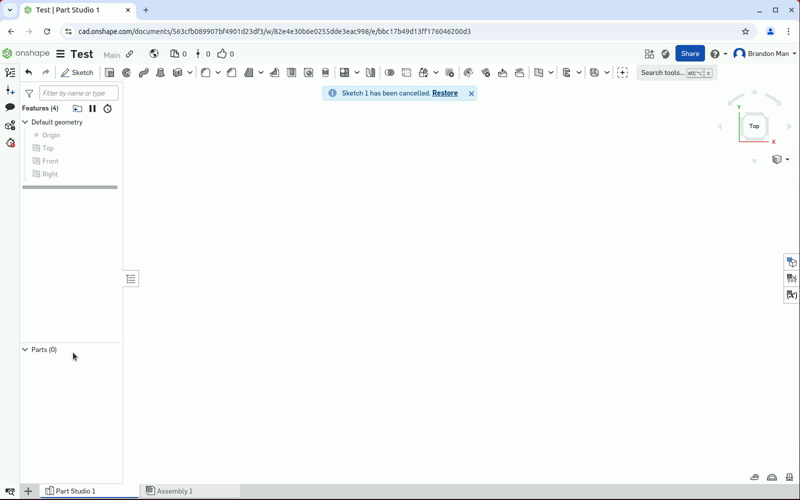
key(space)
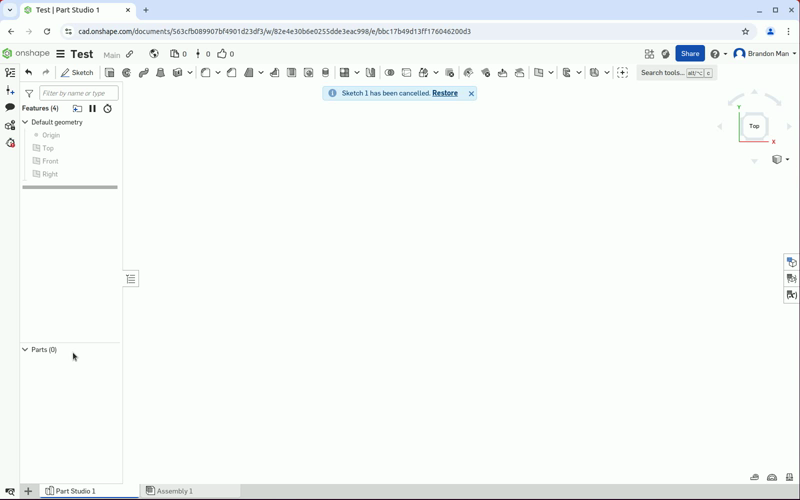
key_down(shift)
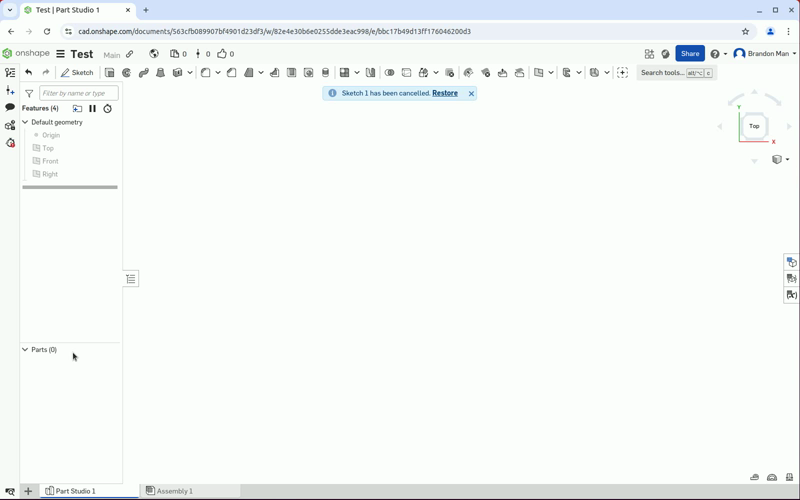
key(up)
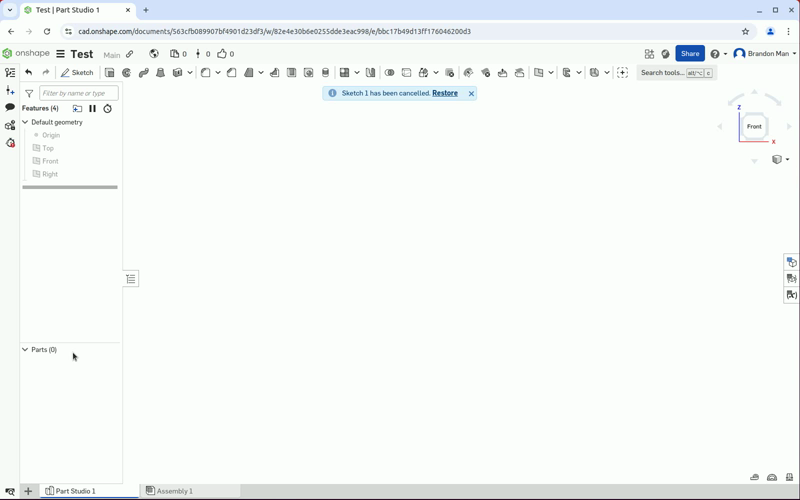
key_up(shift)
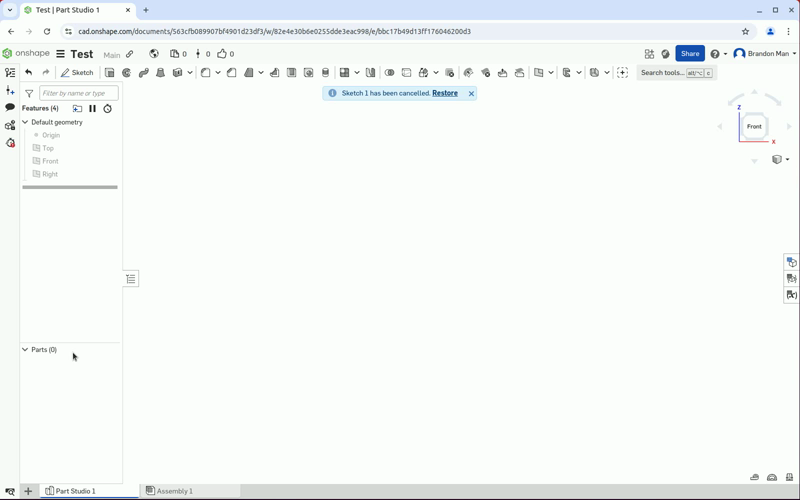
mouse_move(73, 352)
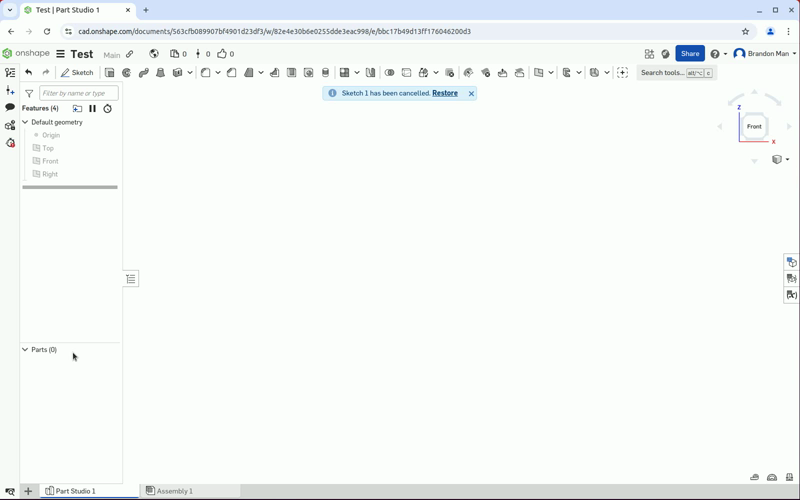
key(shift+y)
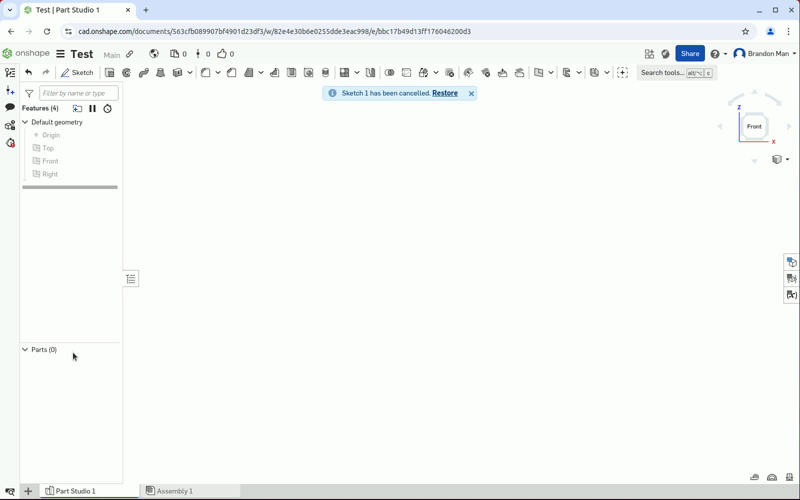
key(shift+s)
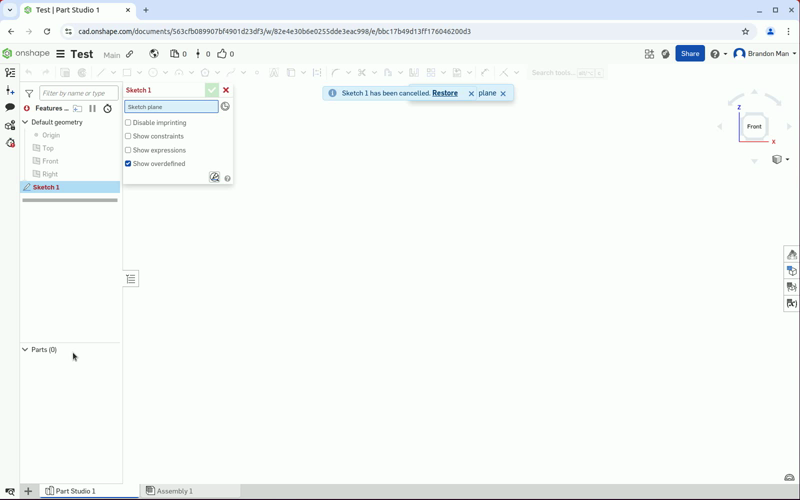
mouse_move(73, 163)
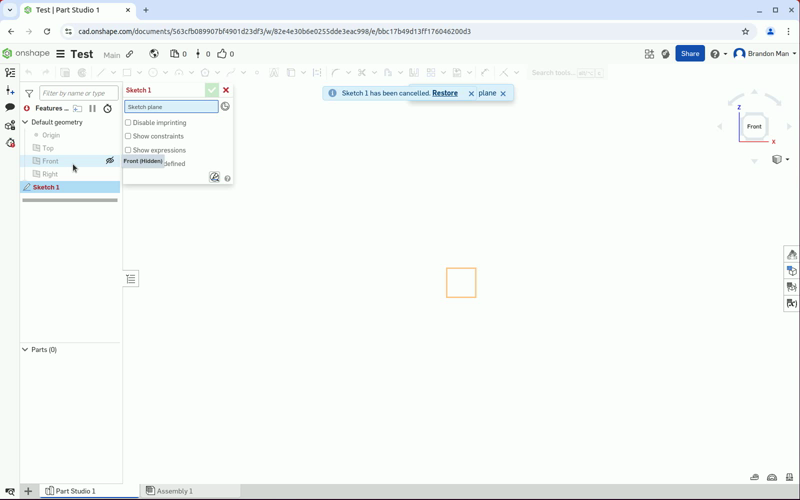
click(73, 163)
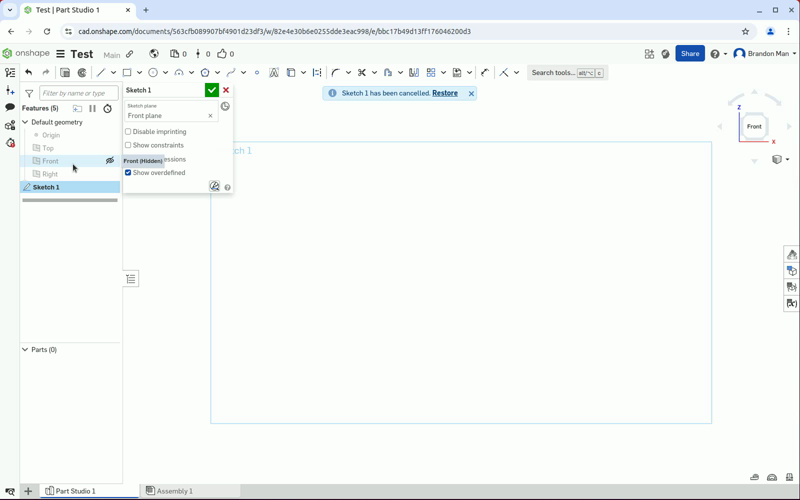
mouse_move(73, 352)
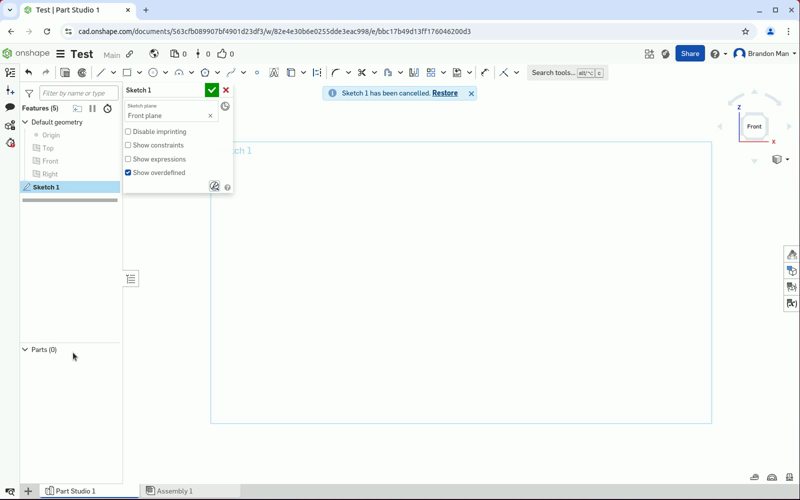
key(y)
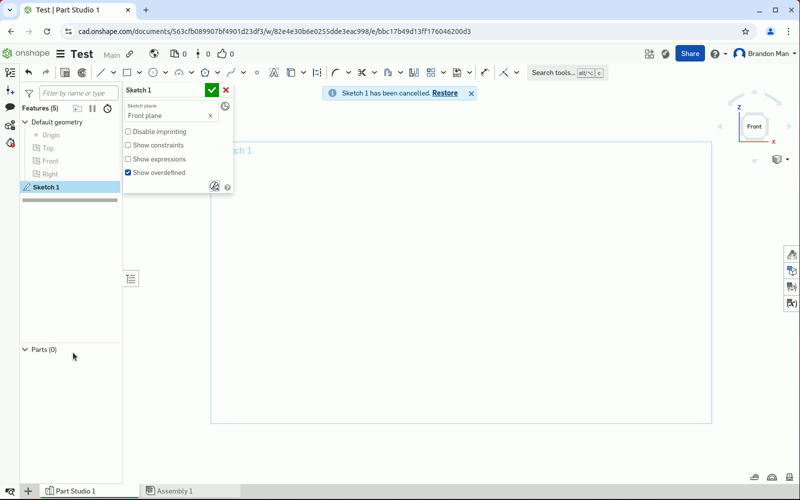
key(l)
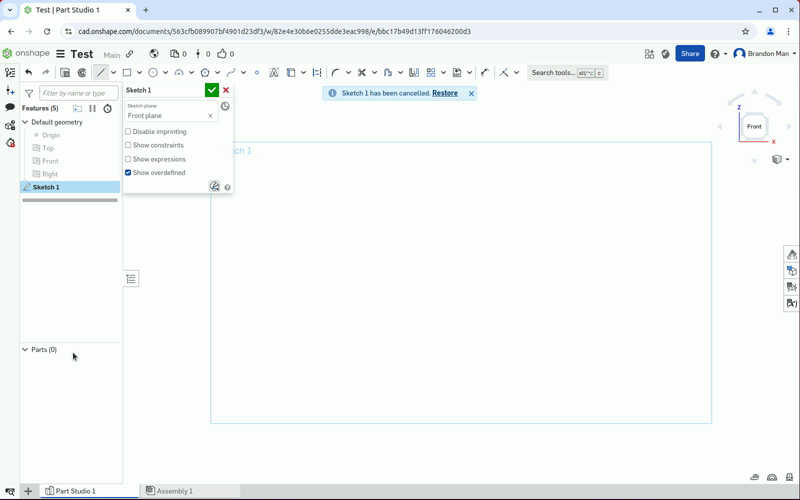
key_down(shift)
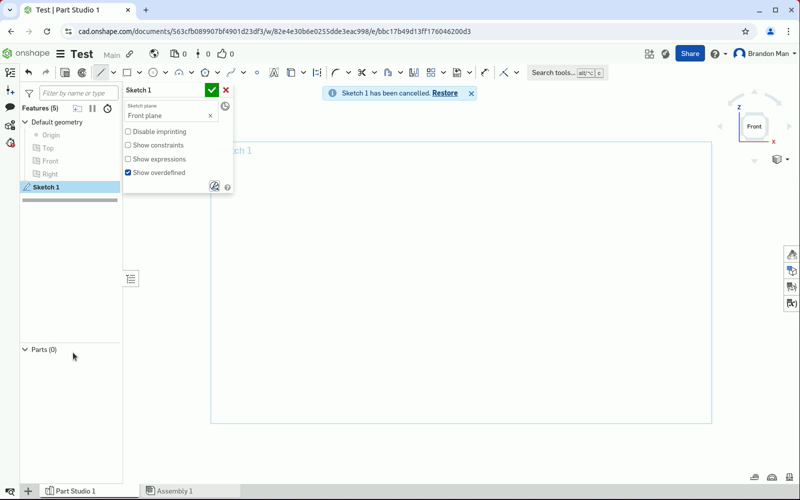
mouse_move(472, 355)
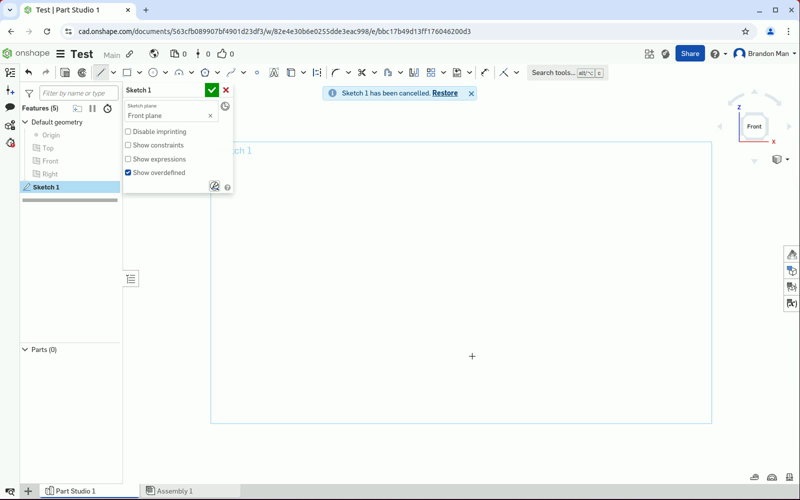
click(472, 355)
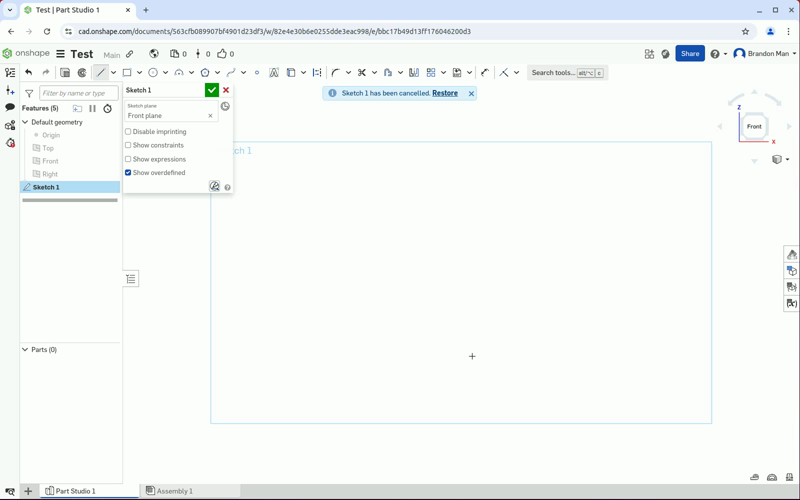
key_up(shift)
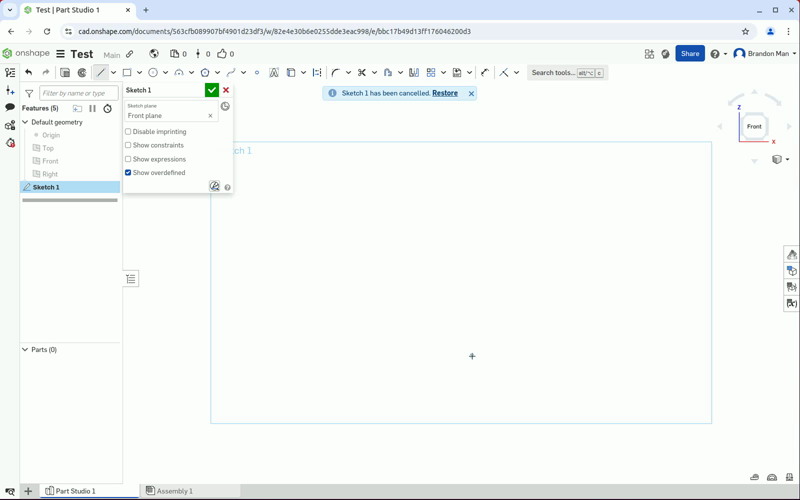
key_down(shift)
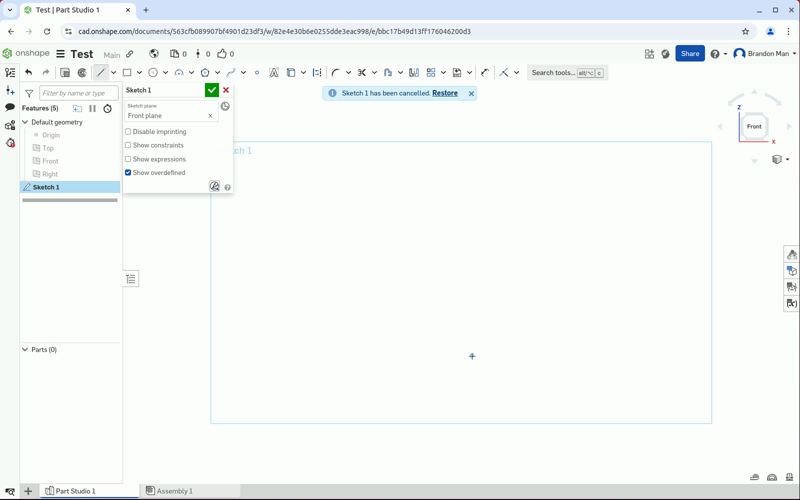
mouse_move(573, 355)
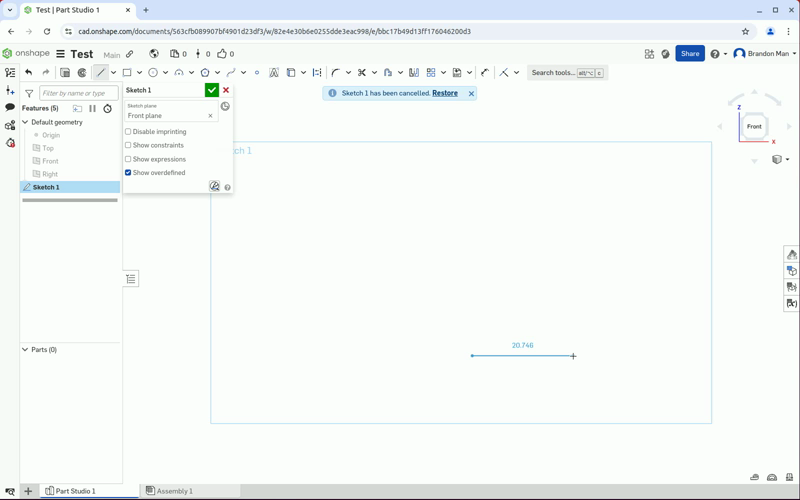
click(573, 355)
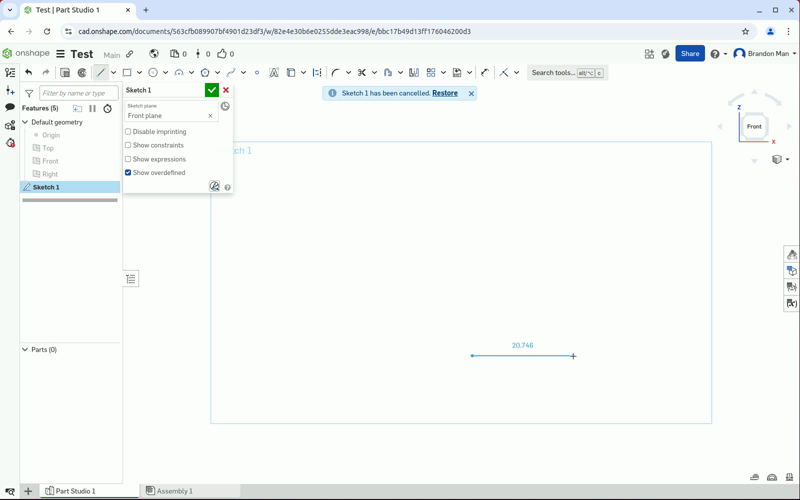
key_up(shift)
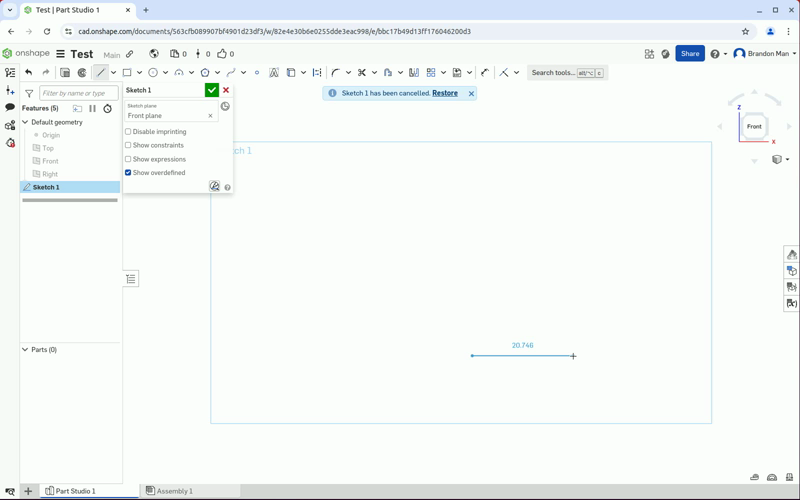
key_down(shift)
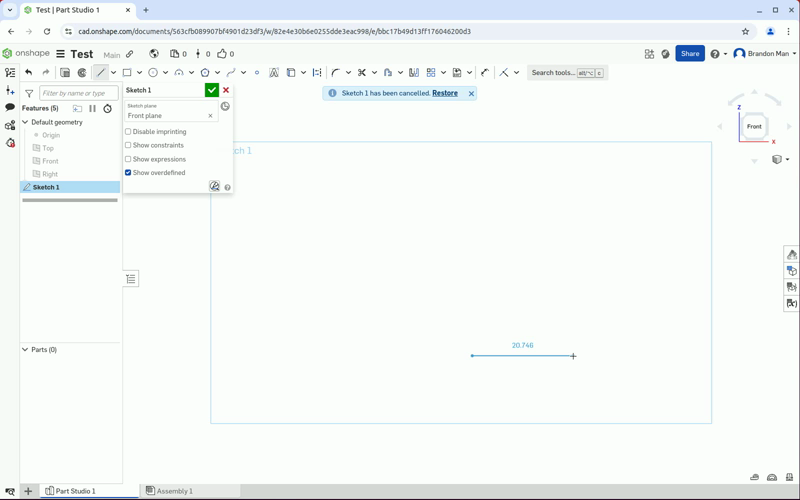
mouse_move(573, 283)
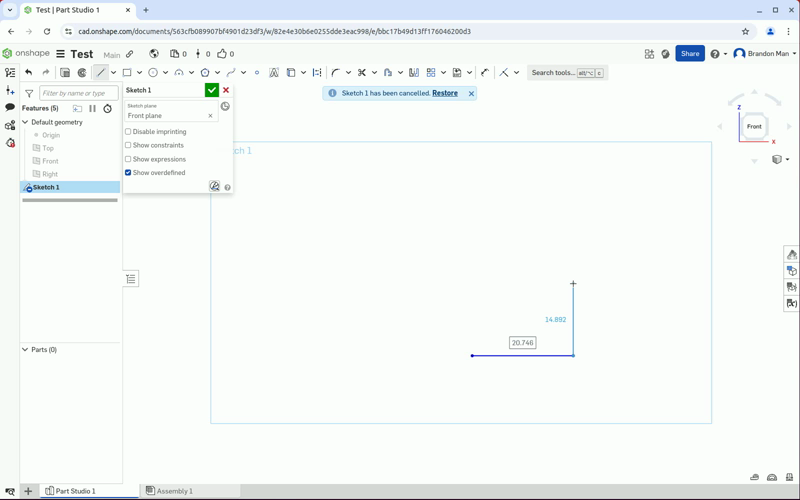
click(573, 283)
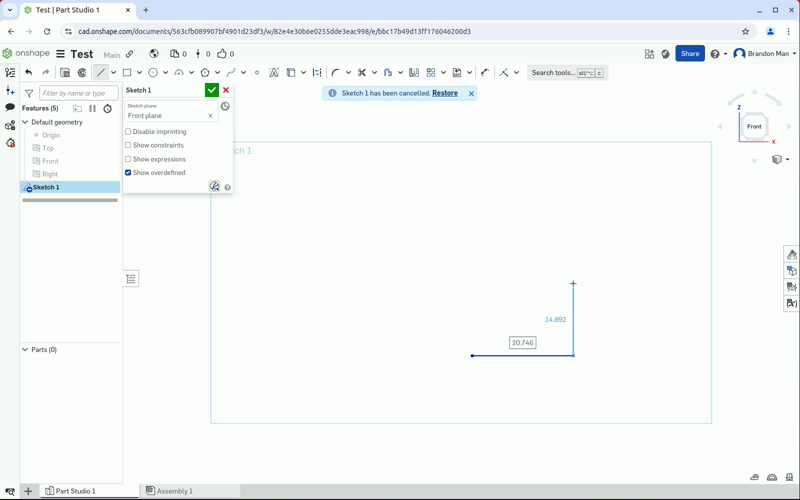
key_up(shift)
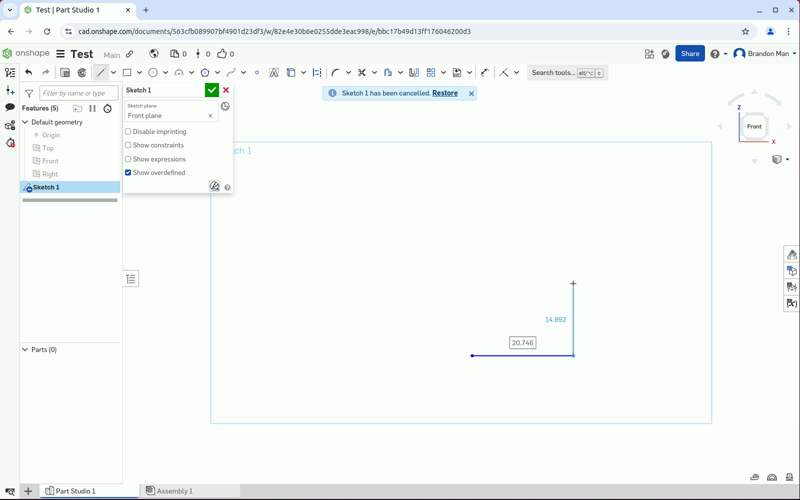
key_down(shift)
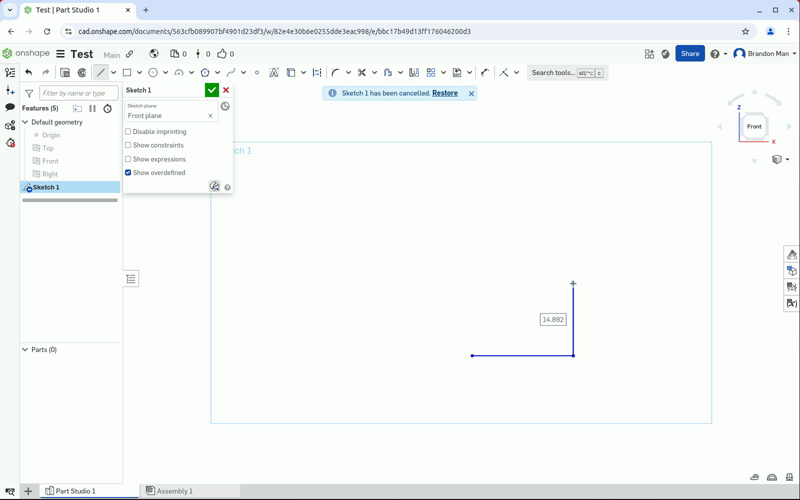
mouse_move(472, 283)
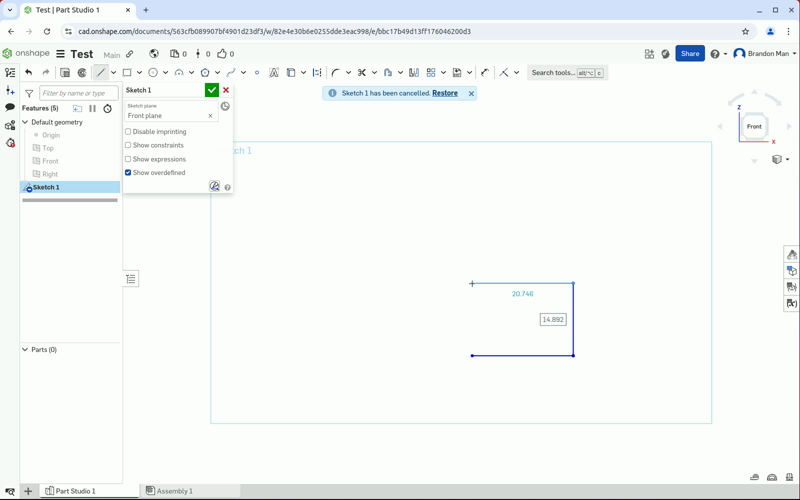
click(472, 283)
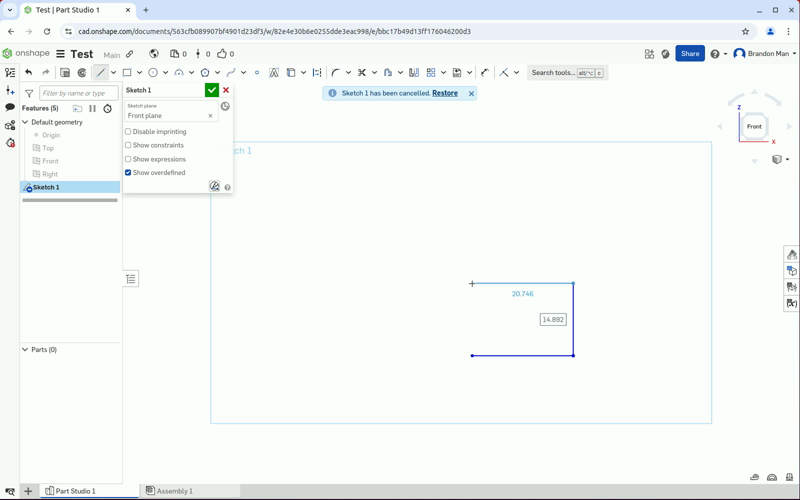
key_up(shift)
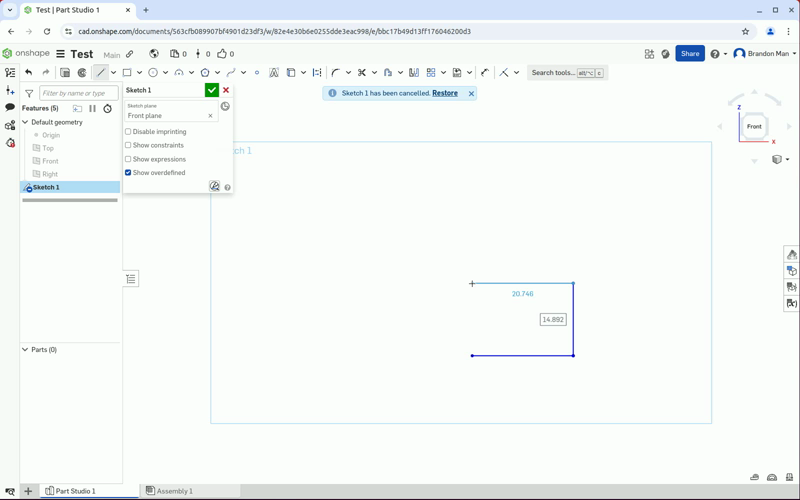
key_down(shift)
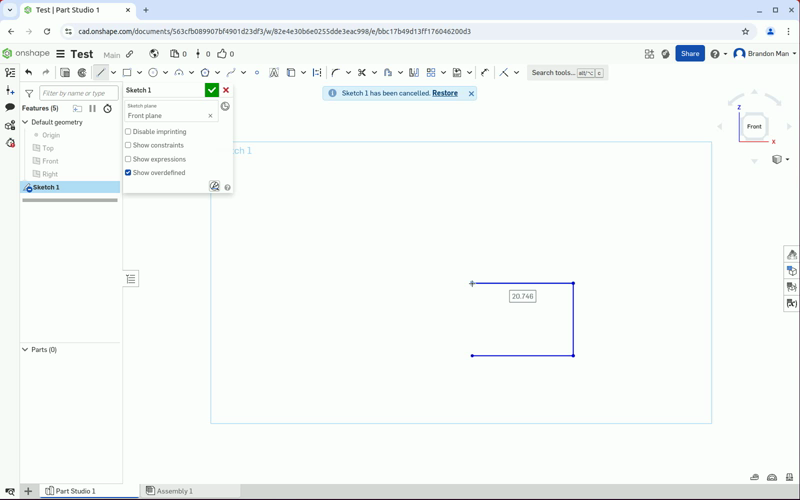
mouse_move(502, 283)
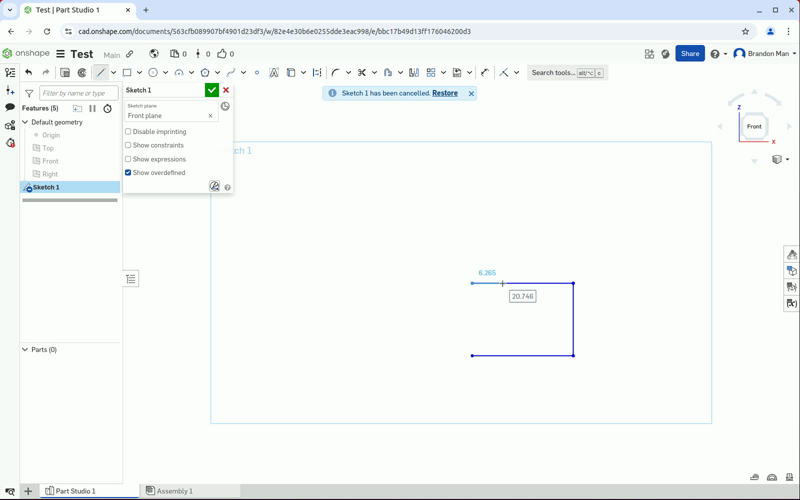
mouse_move(472, 301)
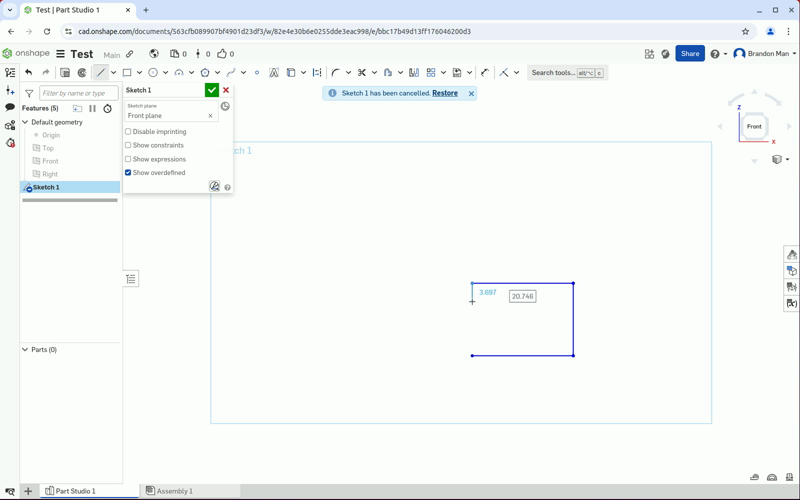
click(472, 301)
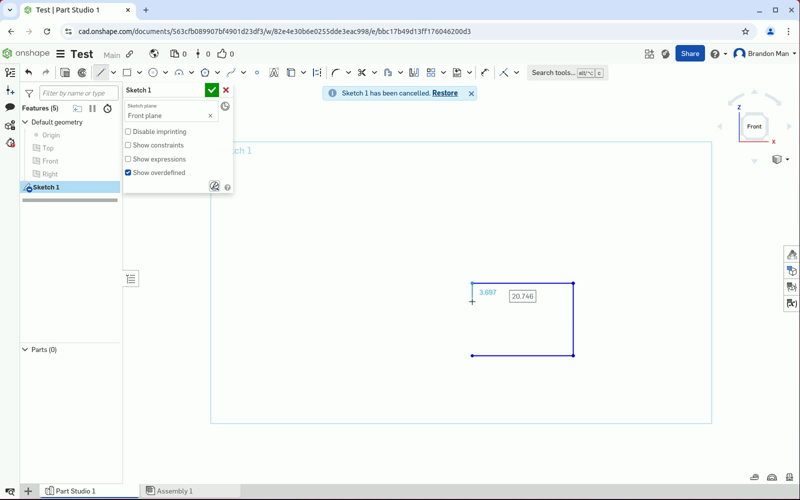
key_up(shift)
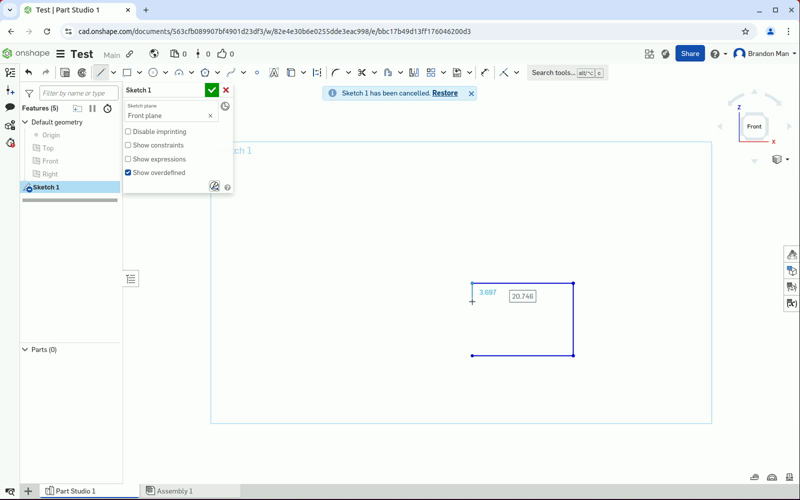
mouse_move(502, 301)
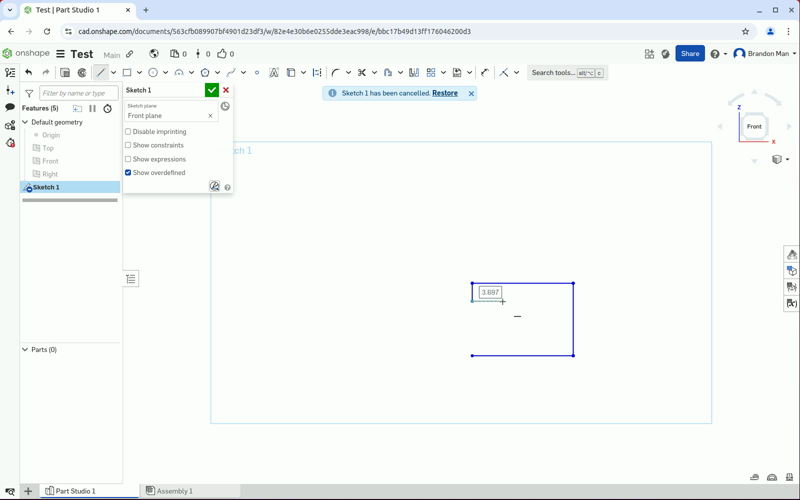
key_down(shift)
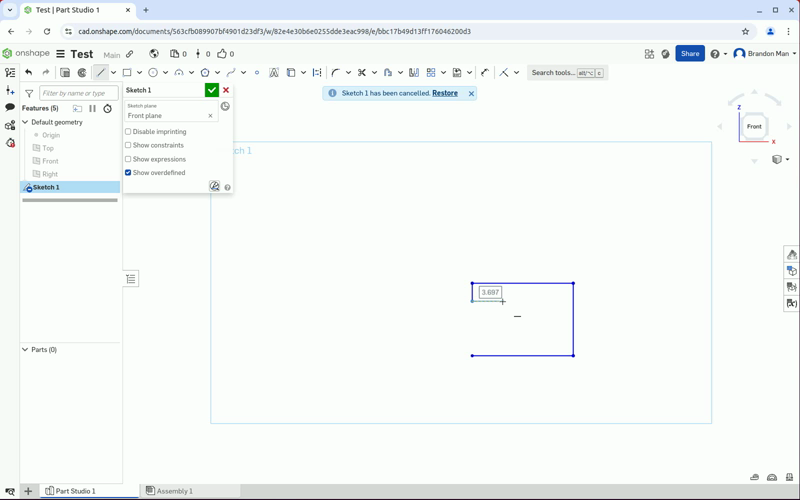
mouse_move(472, 355)
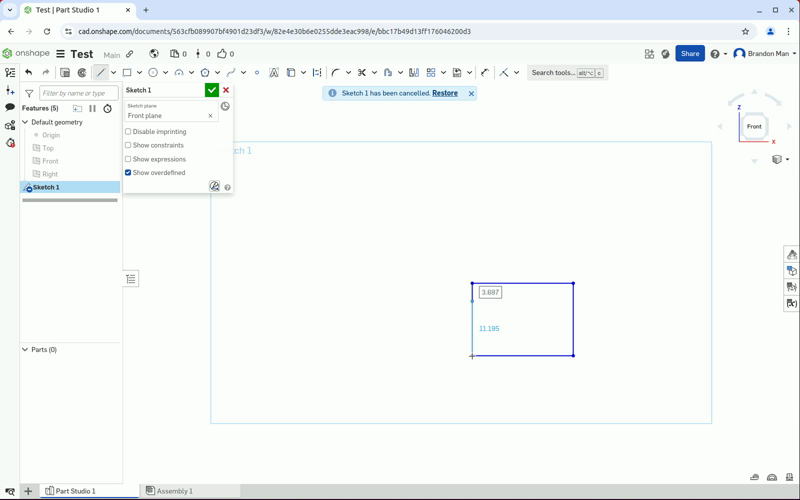
key_up(shift)
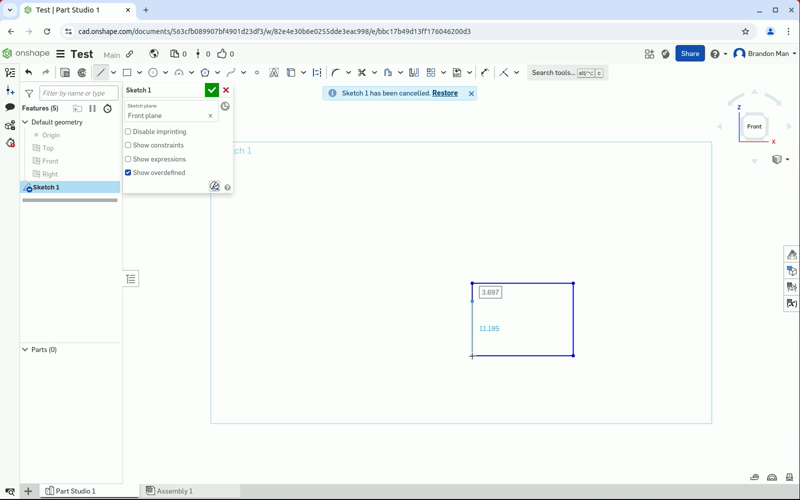
click(472, 355)
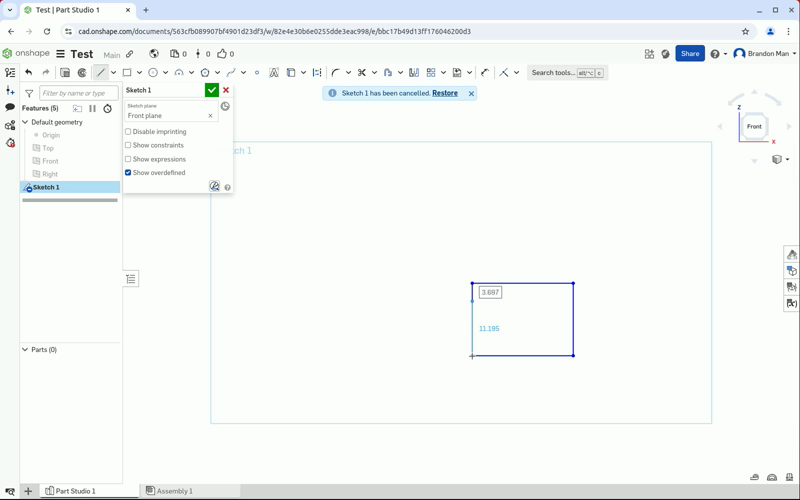
key(esc)
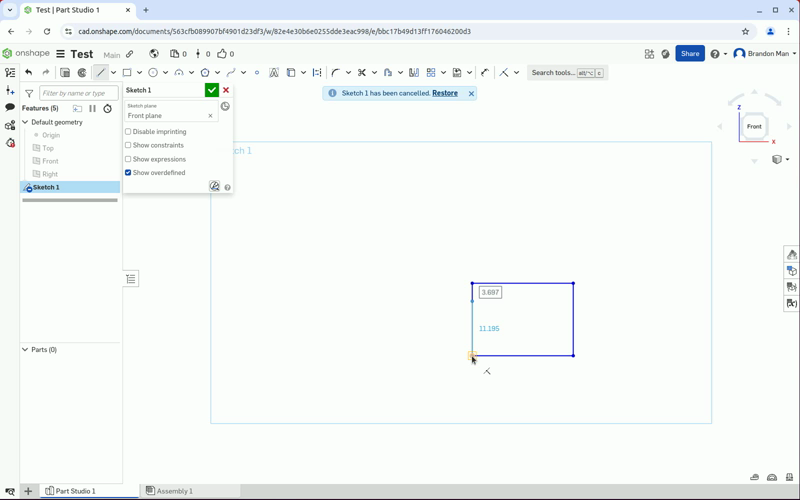
mouse_move(524, 339)
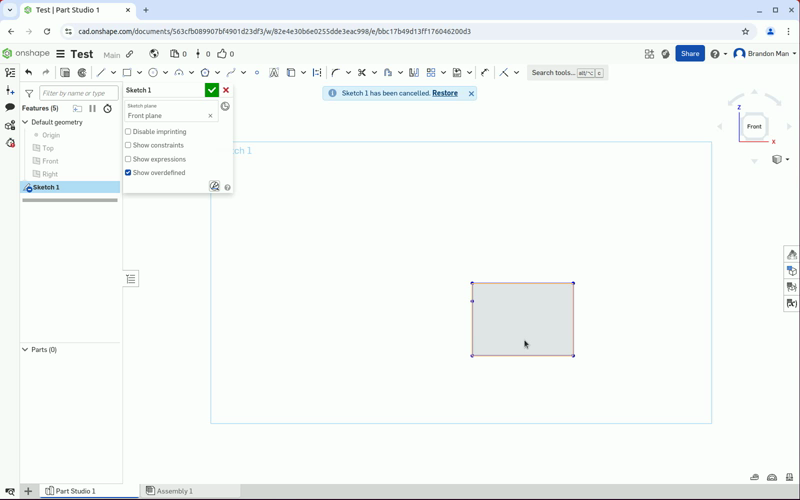
click(524, 339)
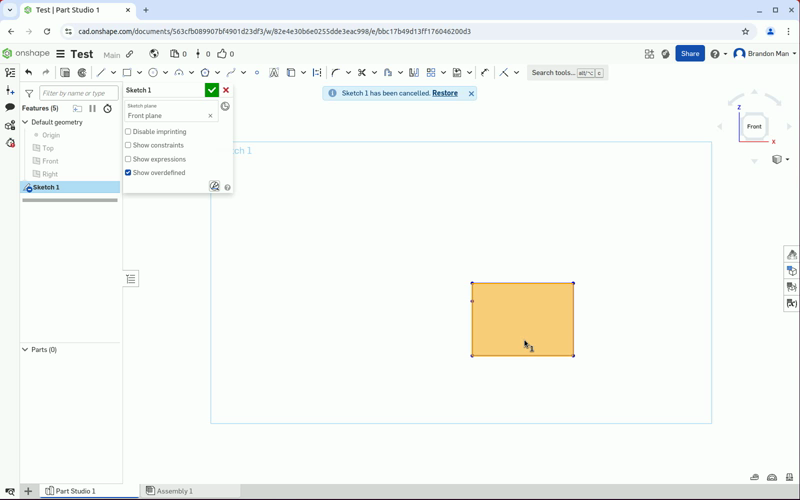
mouse_move(73, 352)
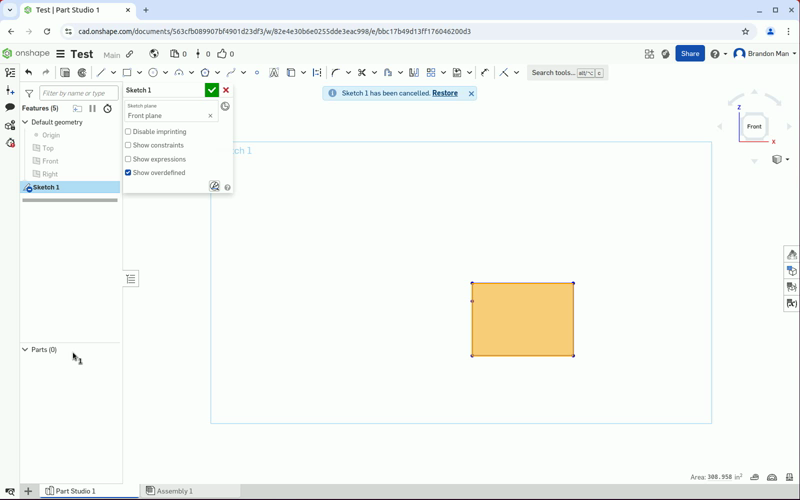
key(shift+y)
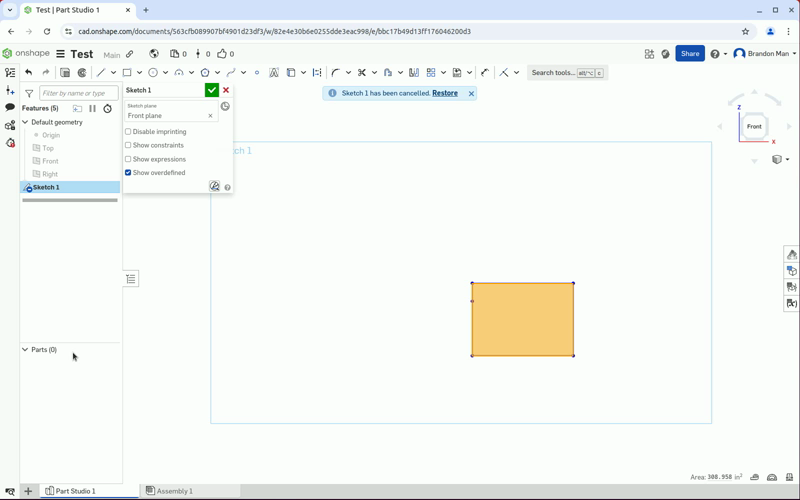
key(shift+e)
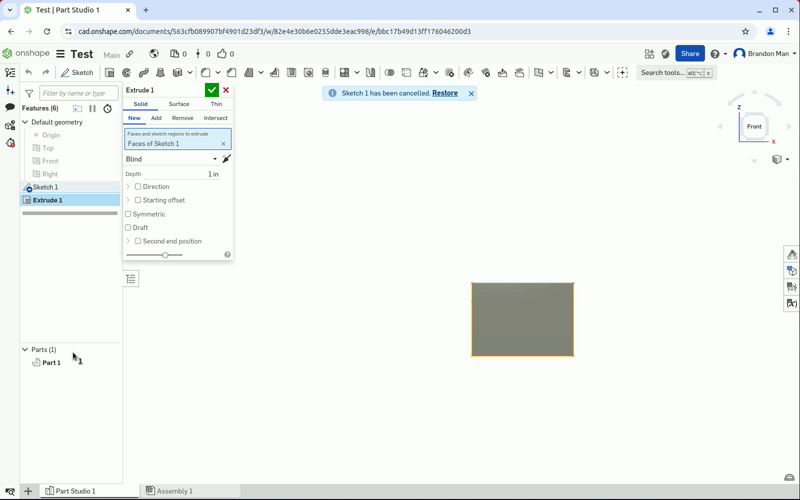
mouse_move(143, 106)
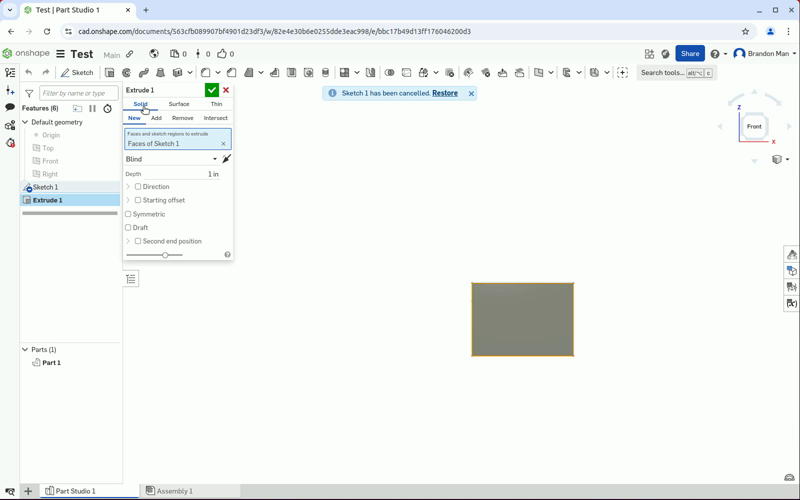
click(143, 106)
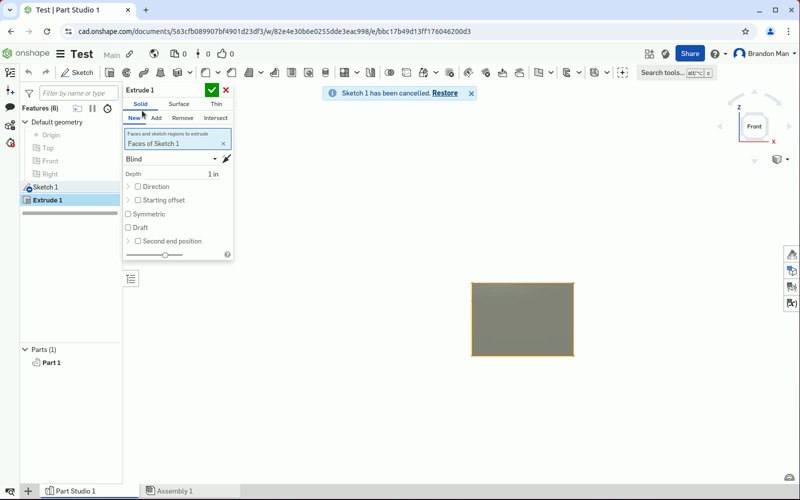
mouse_move(137, 120)
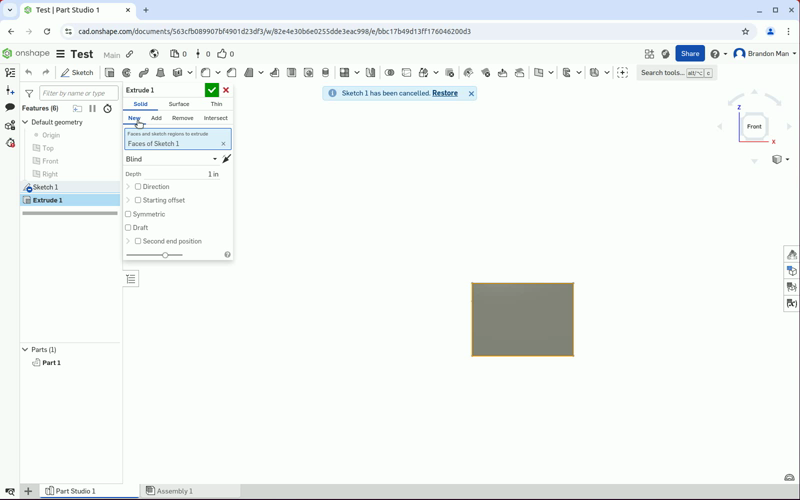
click(137, 120)
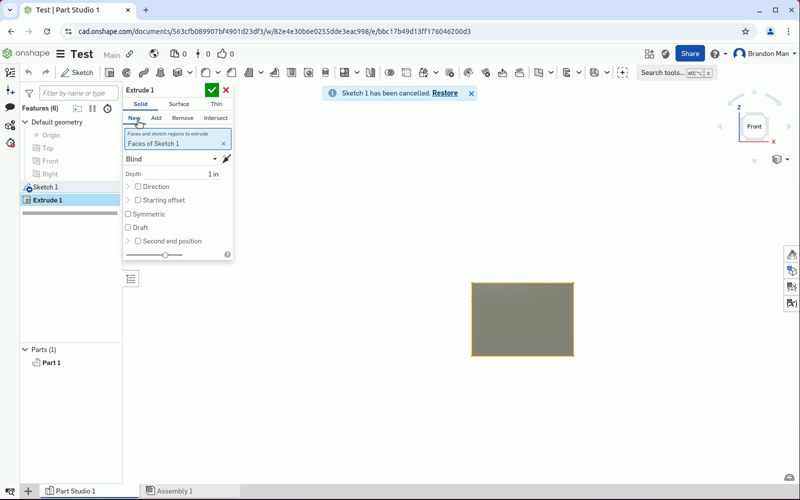
key(tab, 4)
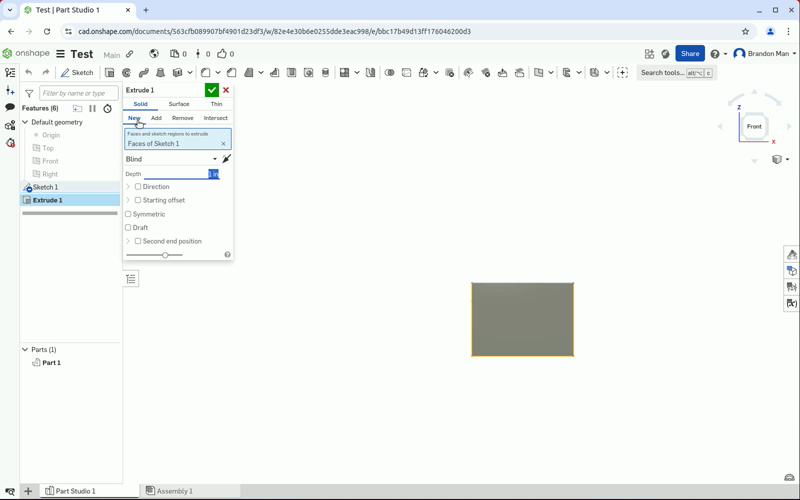
text(11.795)
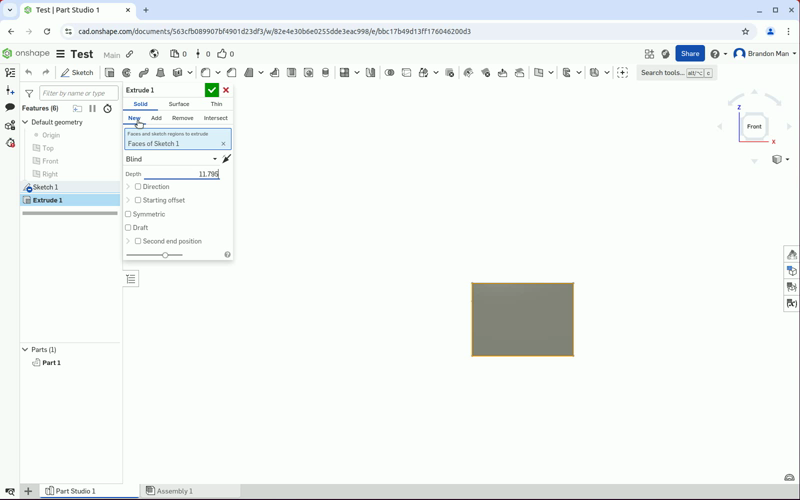
key(enter)
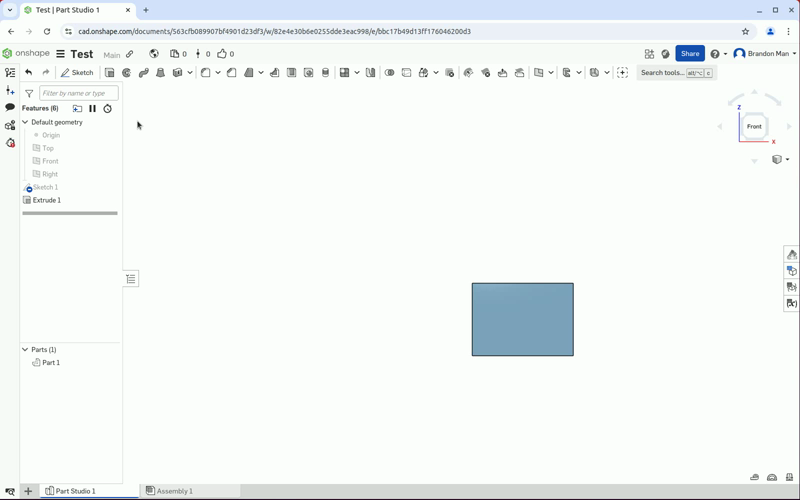
key(shift+h)
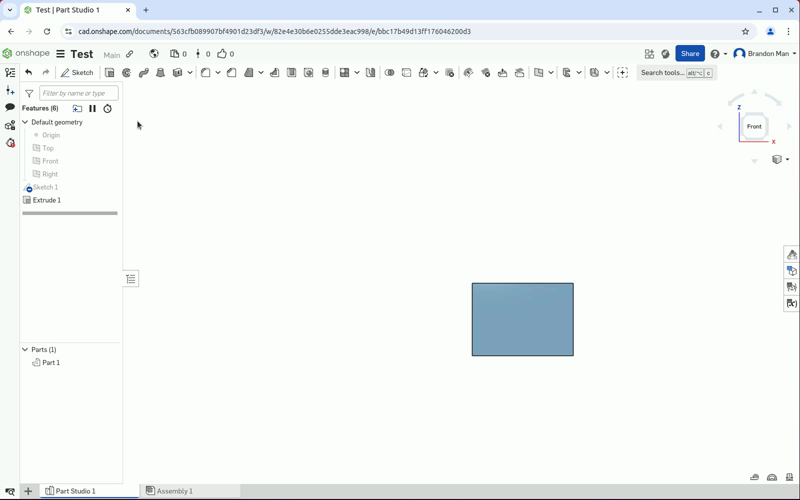
key(shift+h)
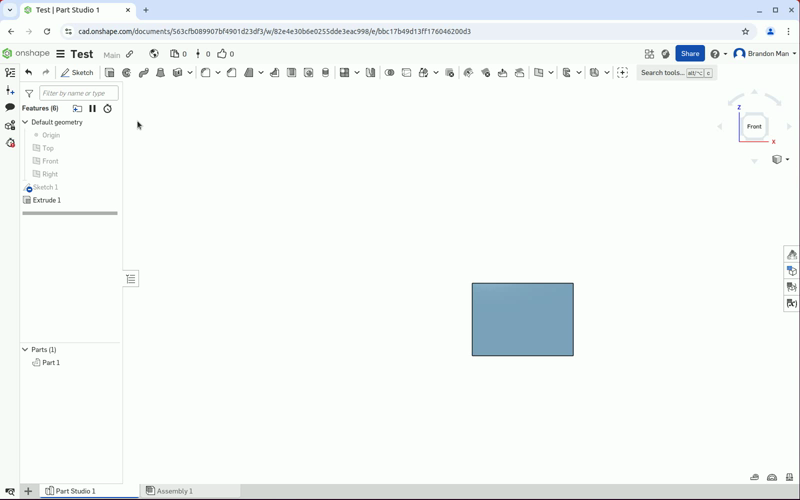
mouse_move(73, 189)
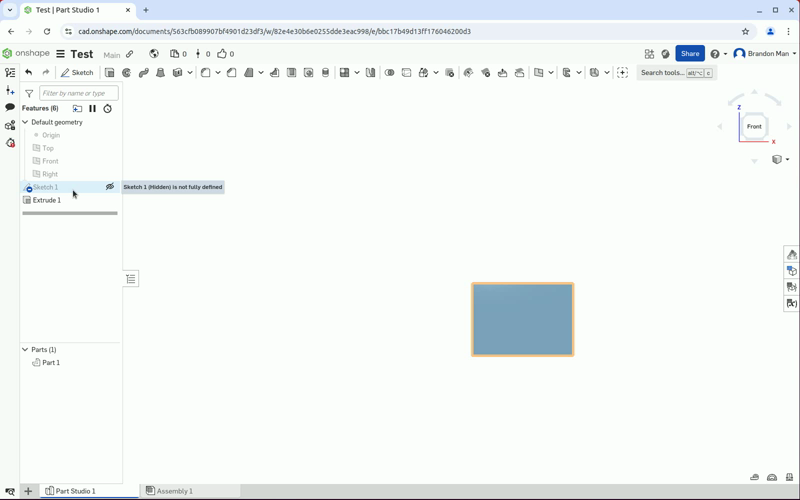
click(73, 189)
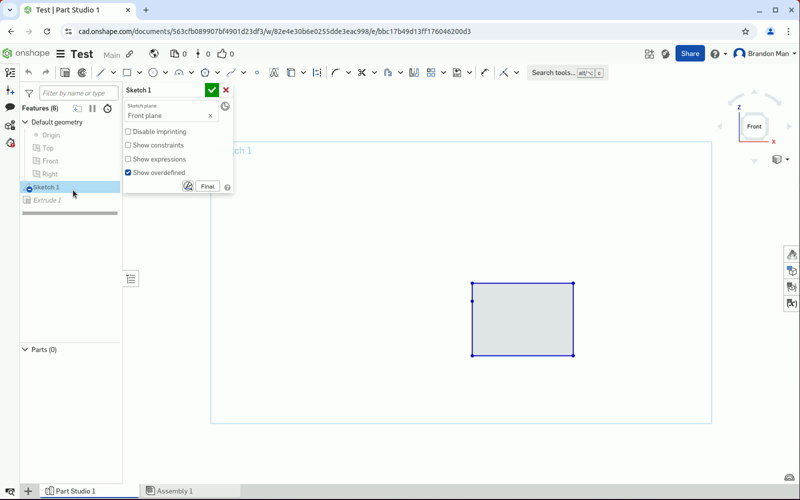
mouse_move(229, 92)
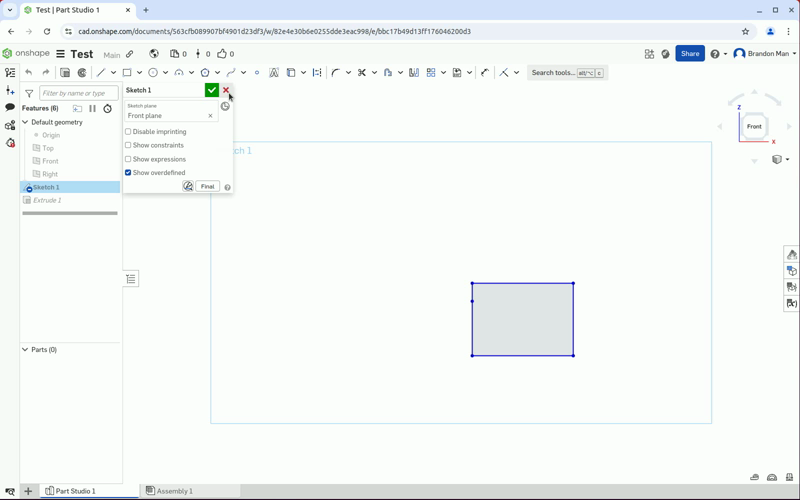
click(229, 92)
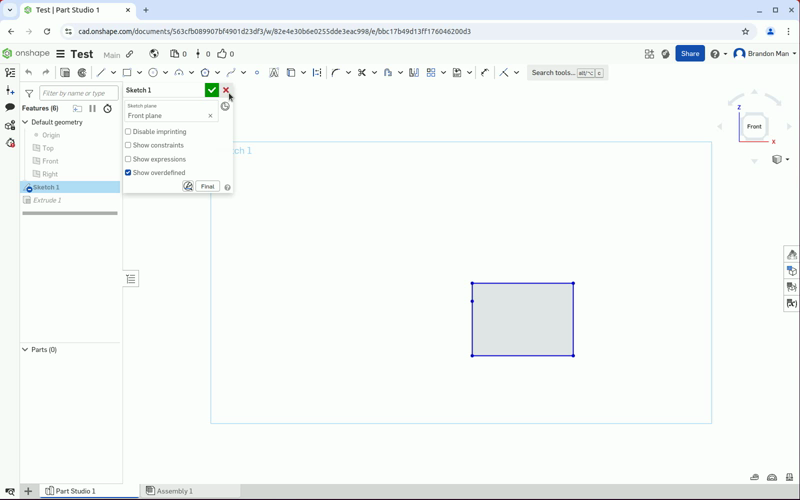
key(shift+s)
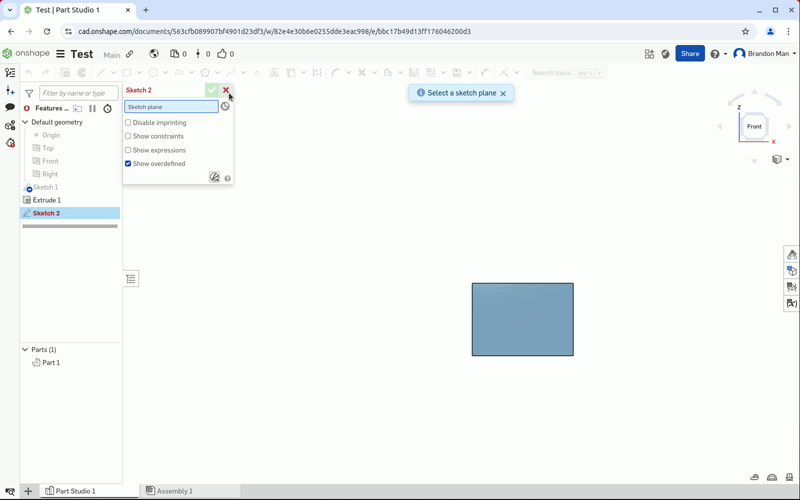
mouse_move(73, 163)
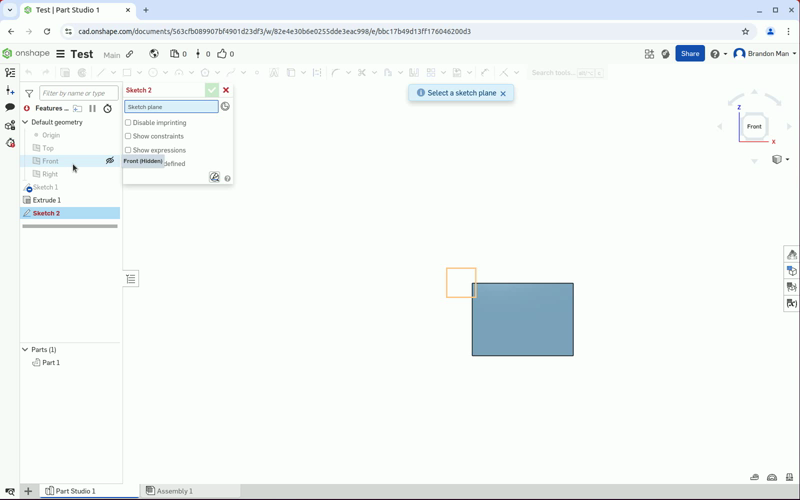
click(73, 163)
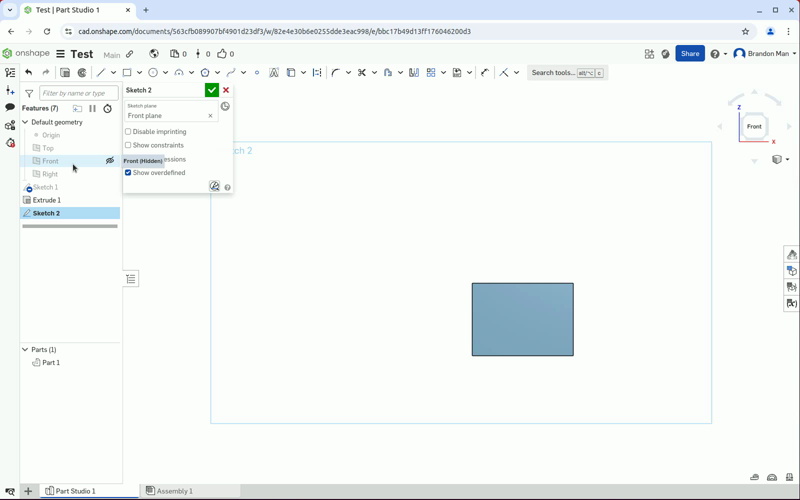
mouse_move(73, 352)
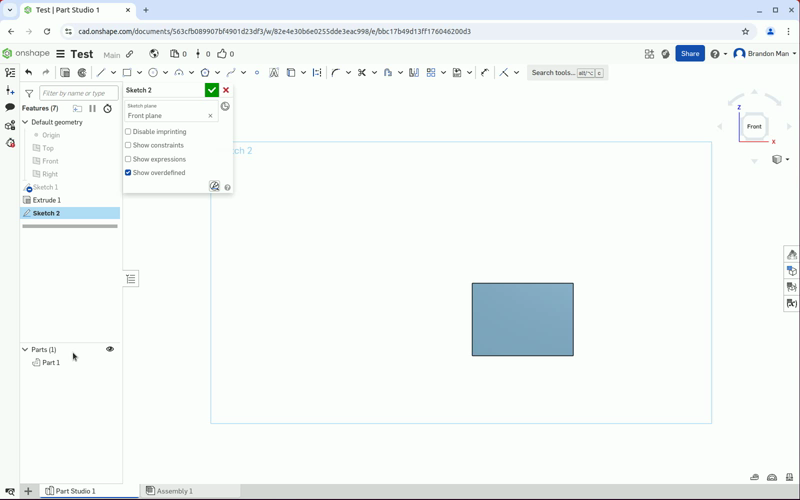
key(y)
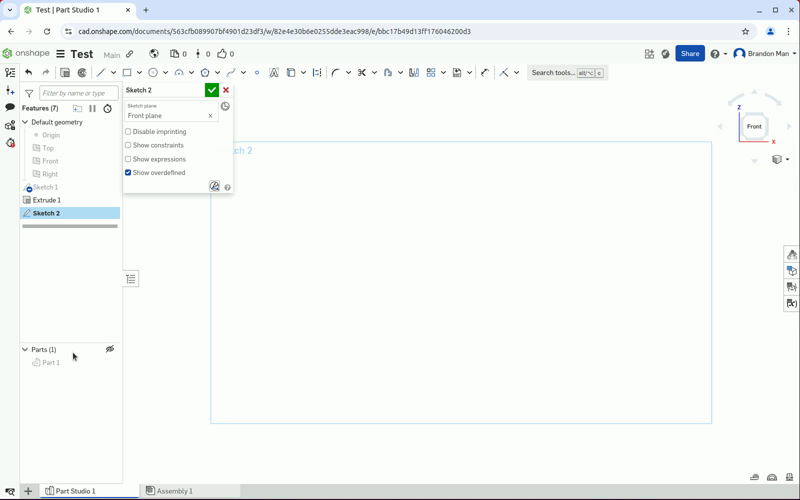
key(l)
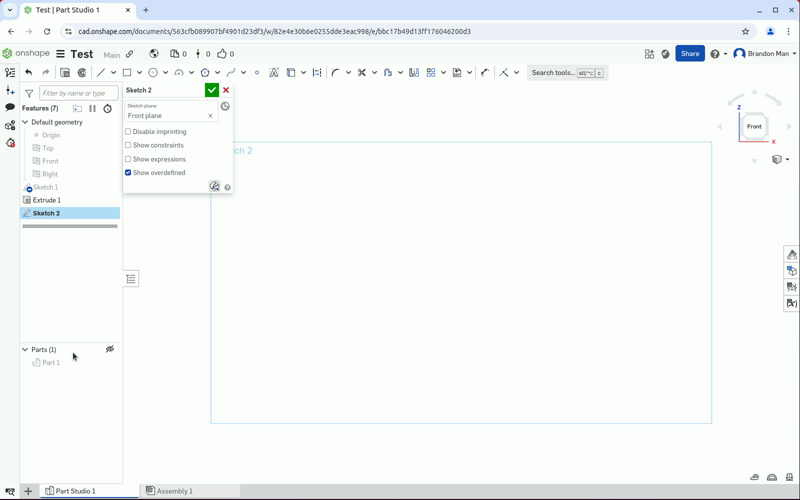
key_down(shift)
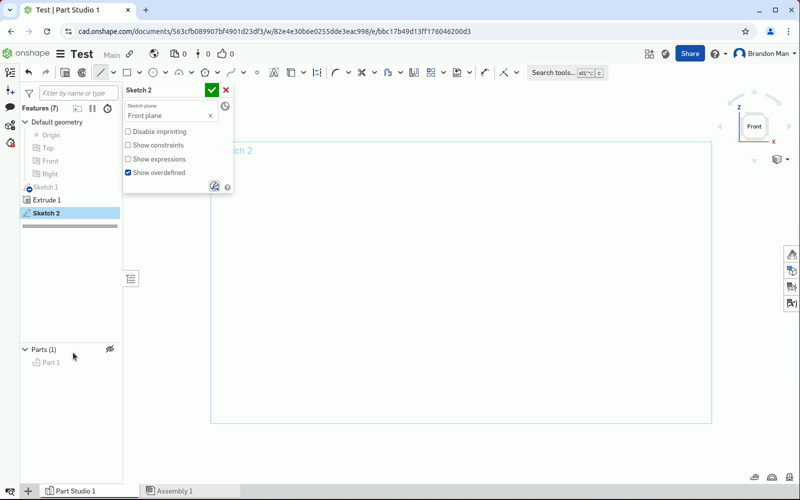
mouse_move(460, 301)
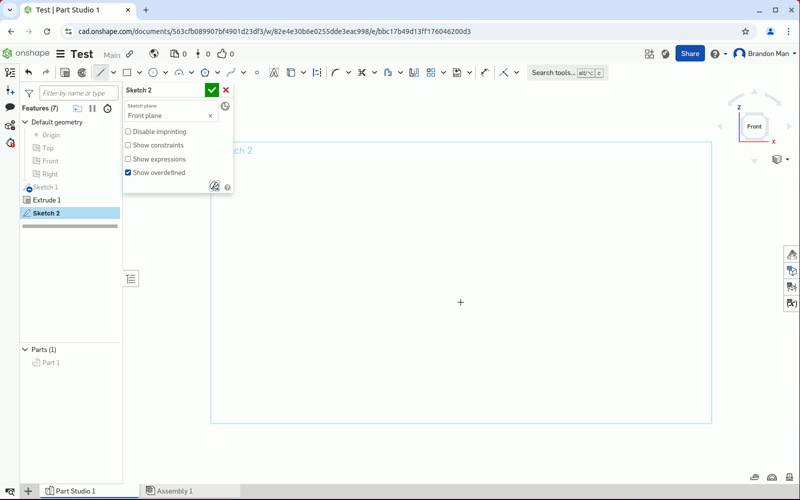
click(460, 301)
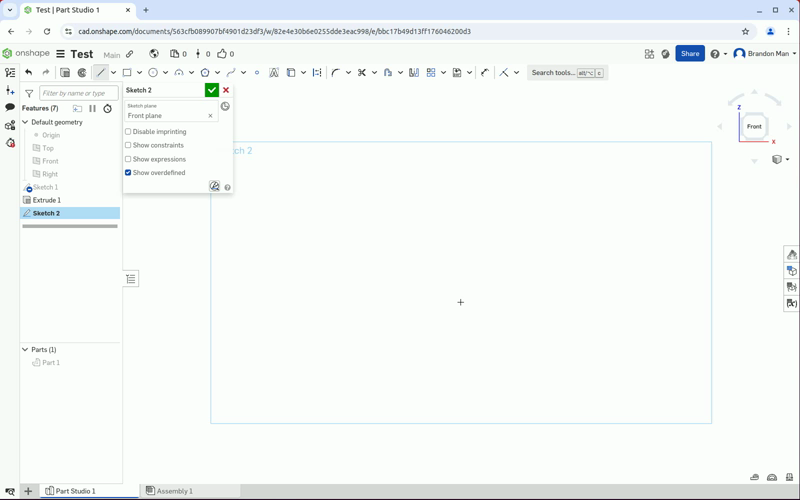
key_up(shift)
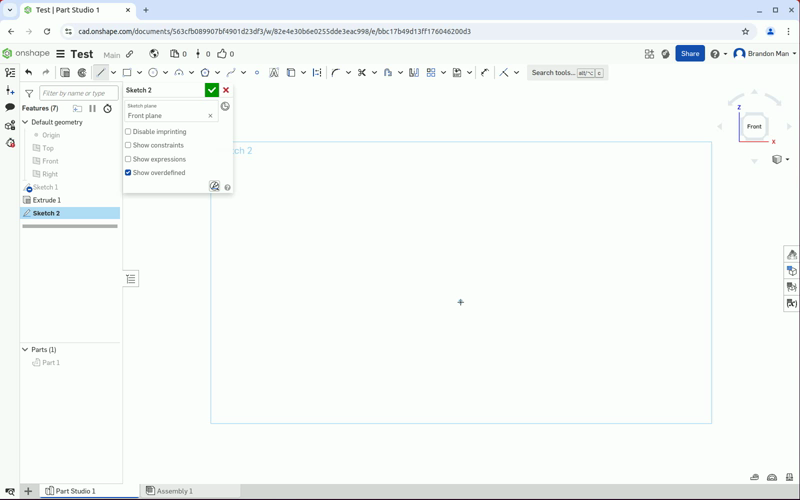
key_down(shift)
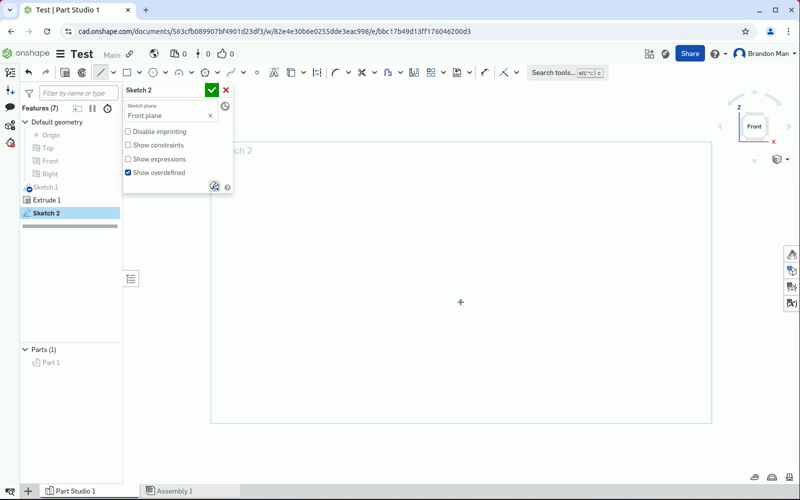
mouse_move(490, 301)
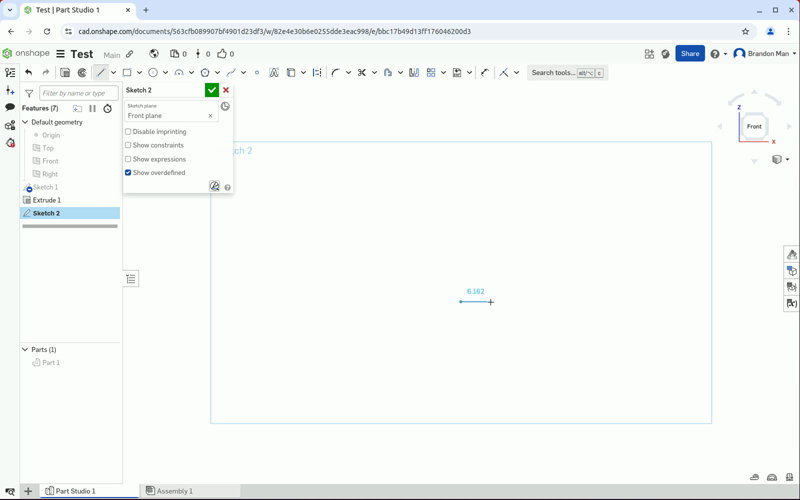
mouse_move(473, 301)
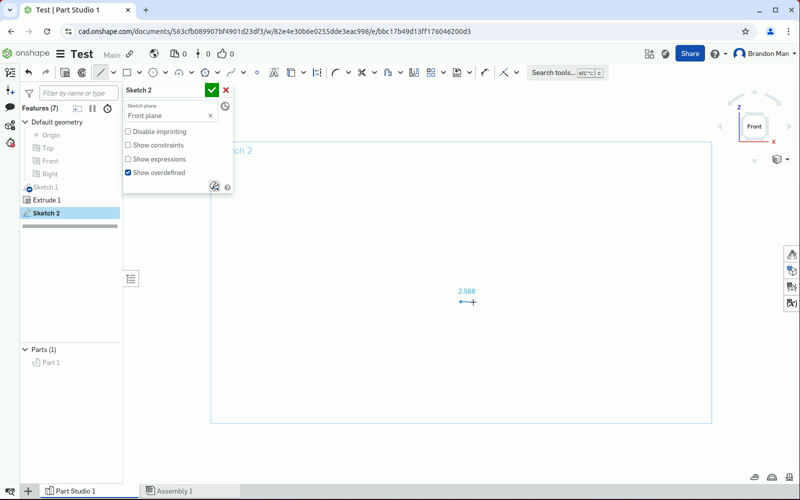
click(473, 301)
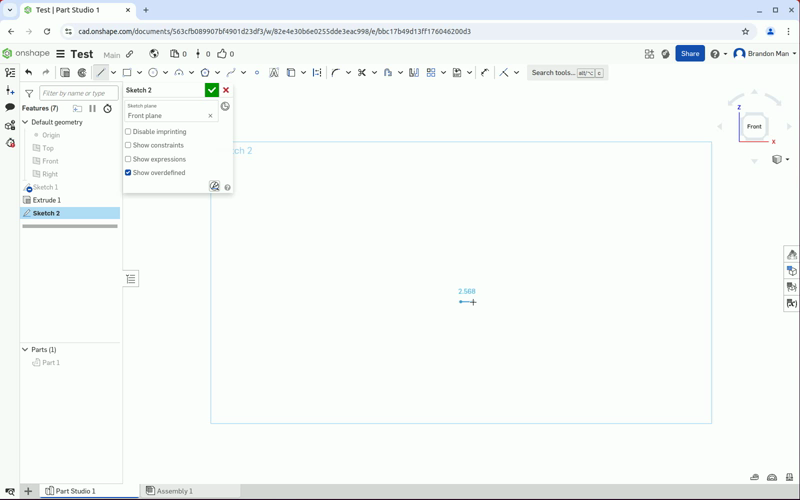
key_up(shift)
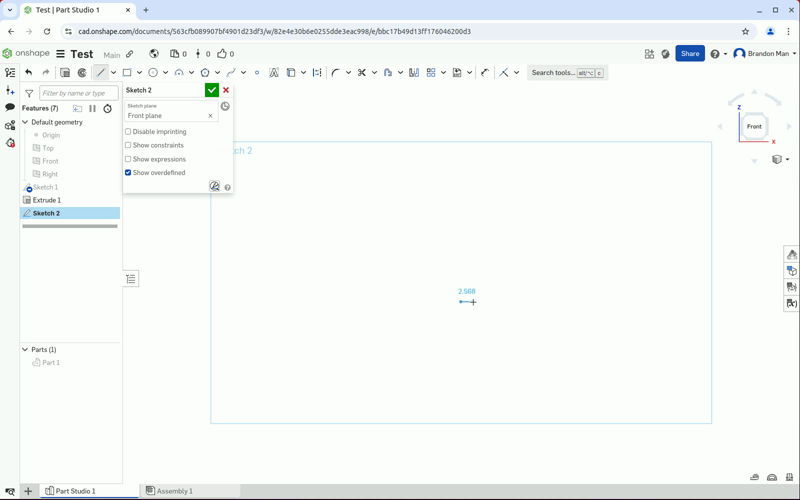
key_down(shift)
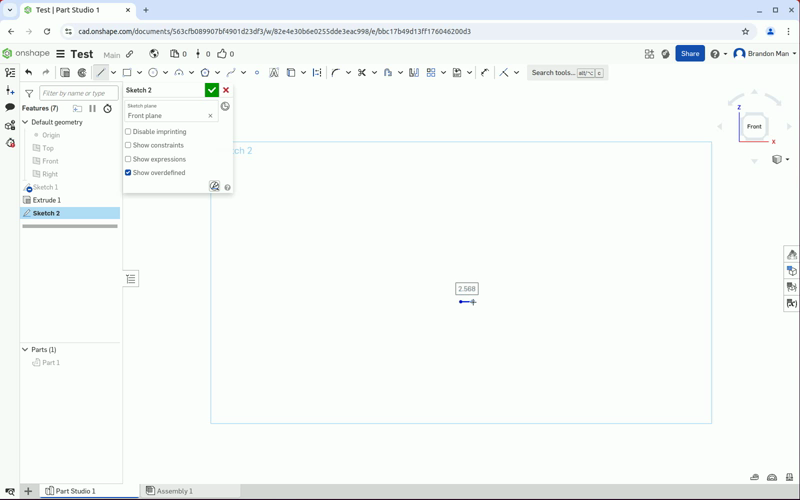
mouse_move(503, 301)
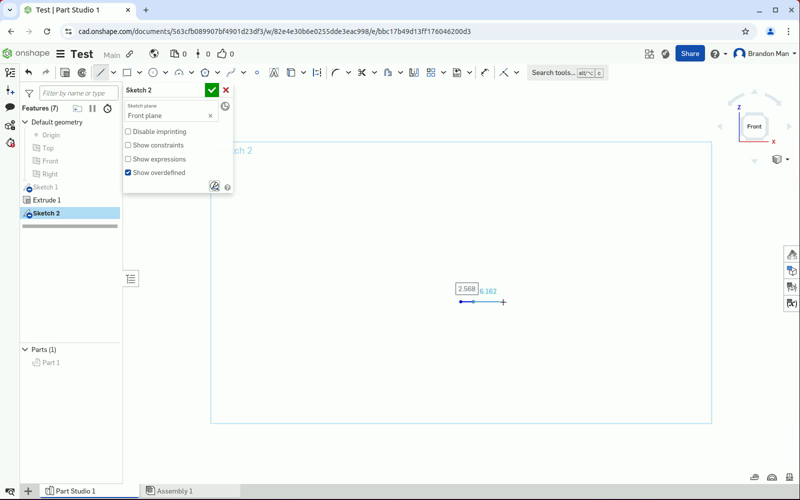
mouse_move(473, 282)
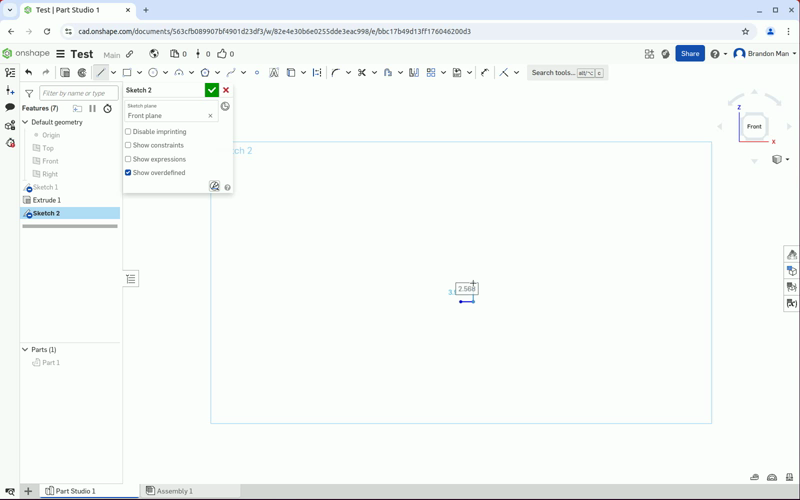
click(473, 282)
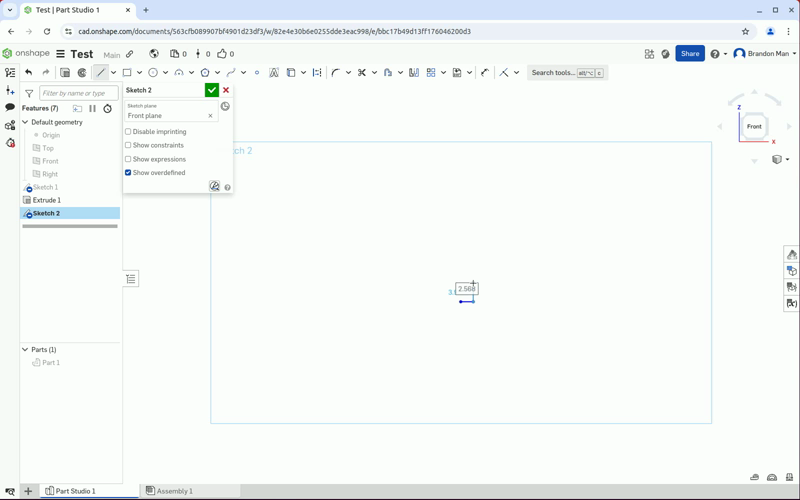
key_up(shift)
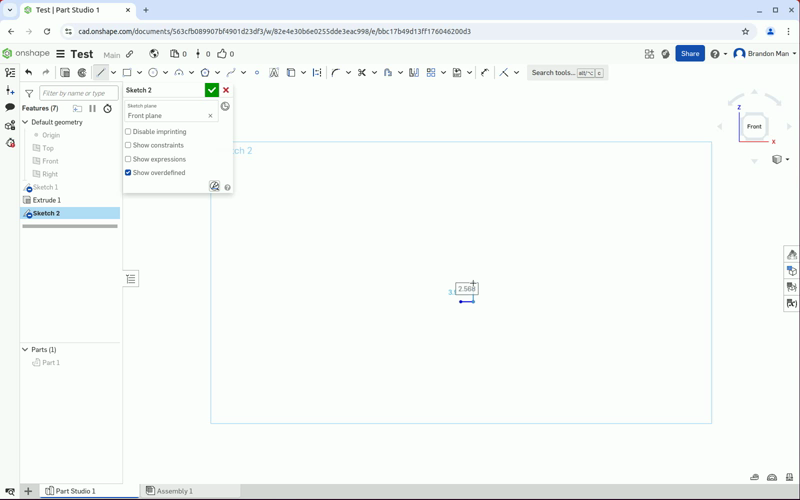
key_down(shift)
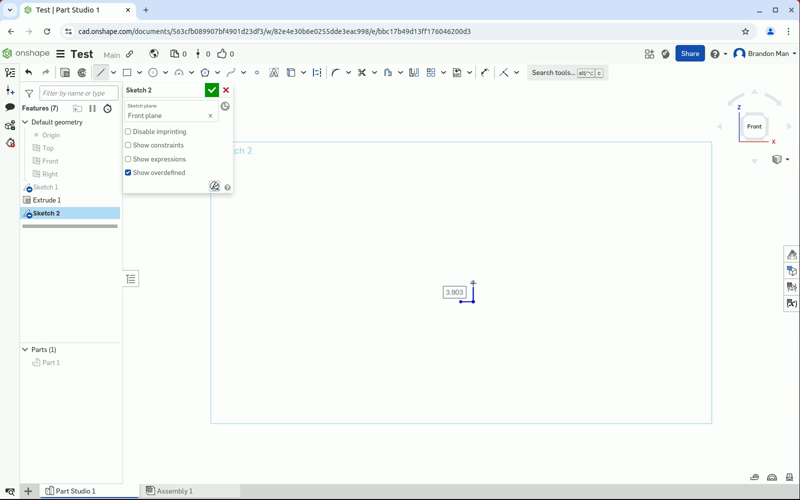
mouse_move(503, 282)
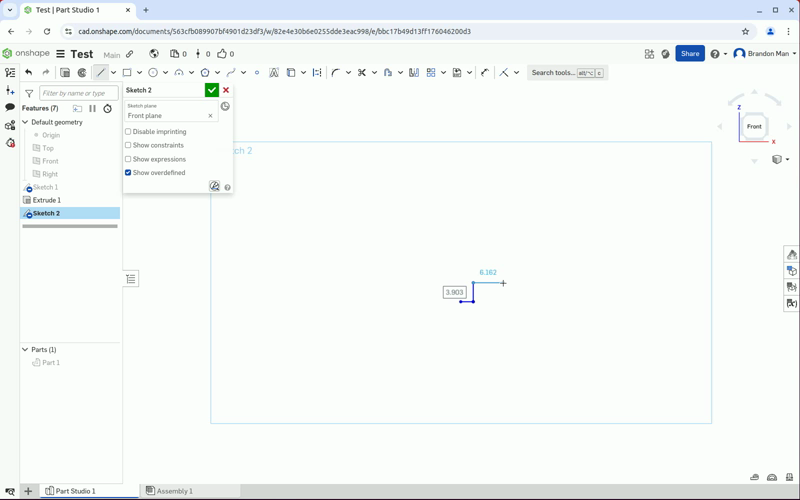
mouse_move(473, 250)
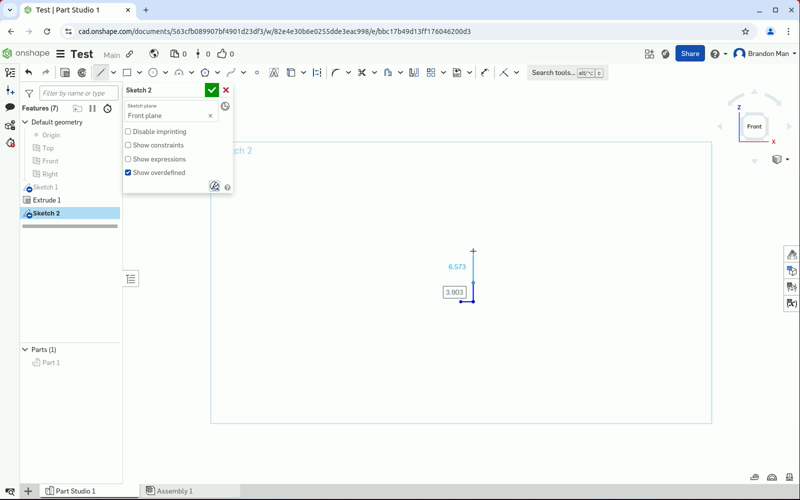
click(473, 250)
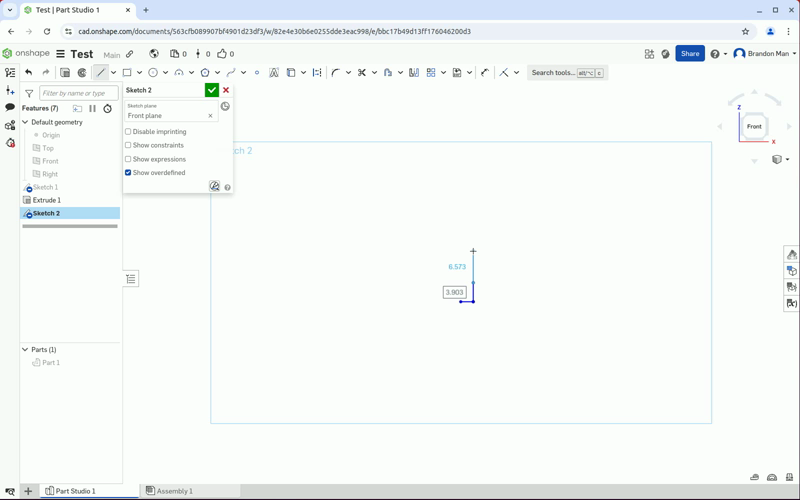
key_up(shift)
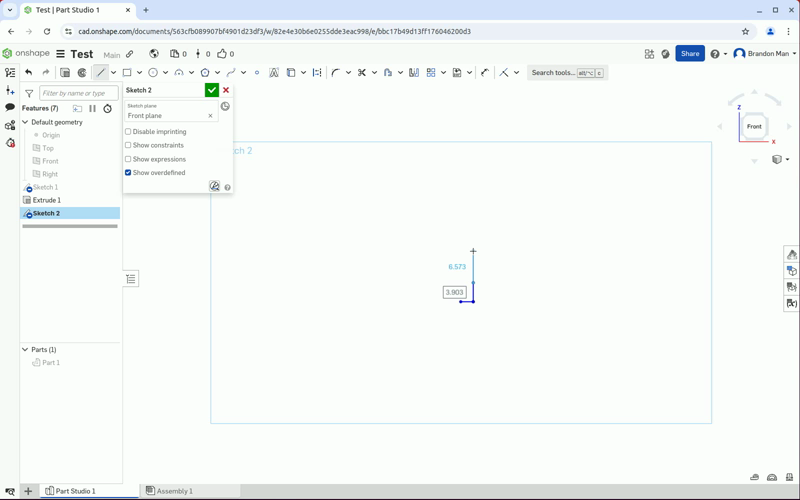
key_down(shift)
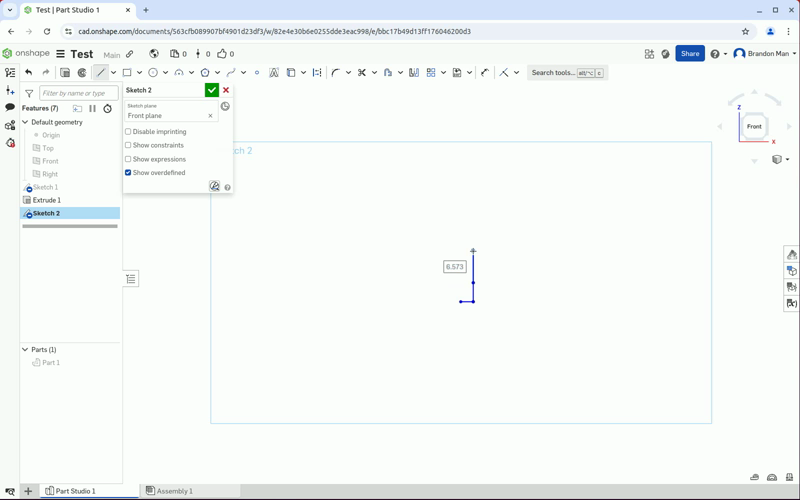
mouse_move(503, 250)
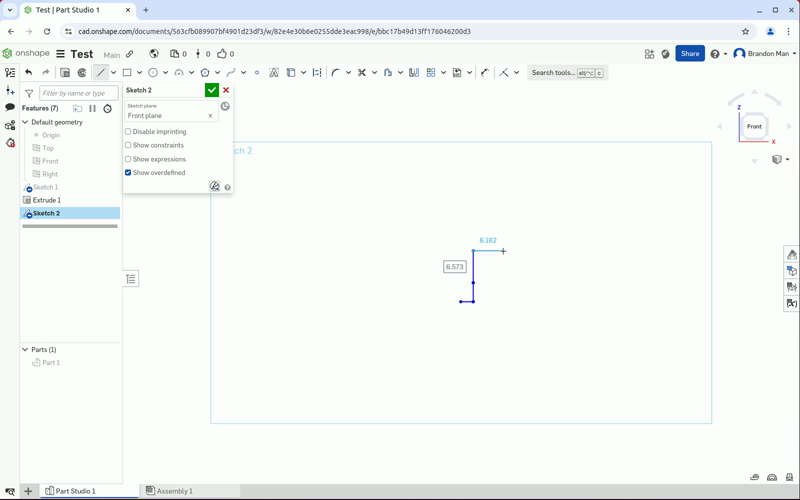
mouse_move(460, 250)
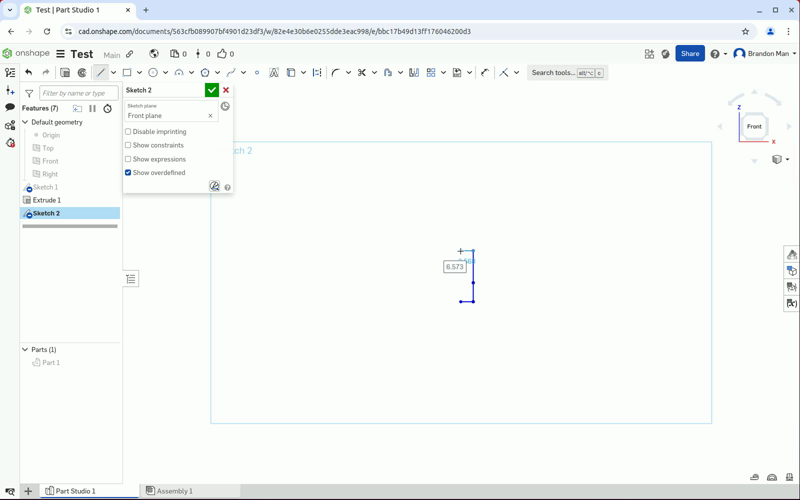
click(460, 250)
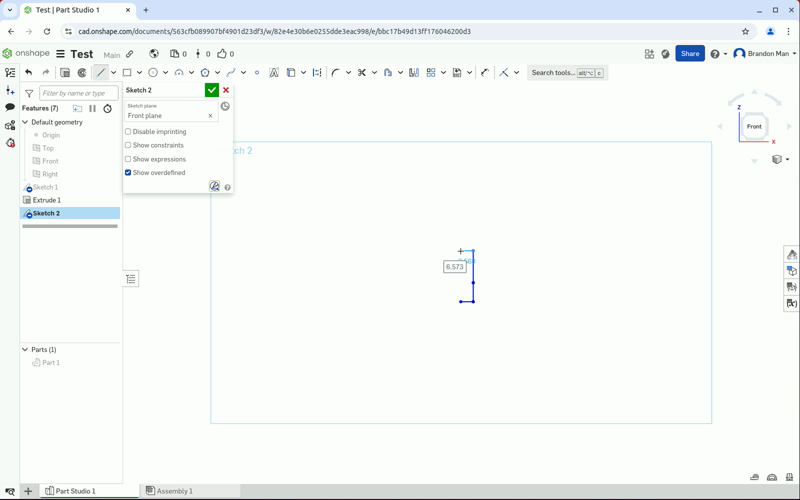
key_up(shift)
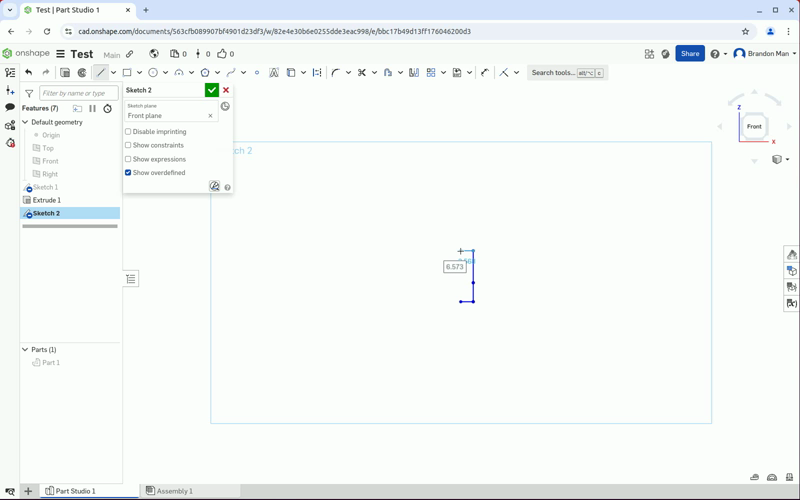
key_down(shift)
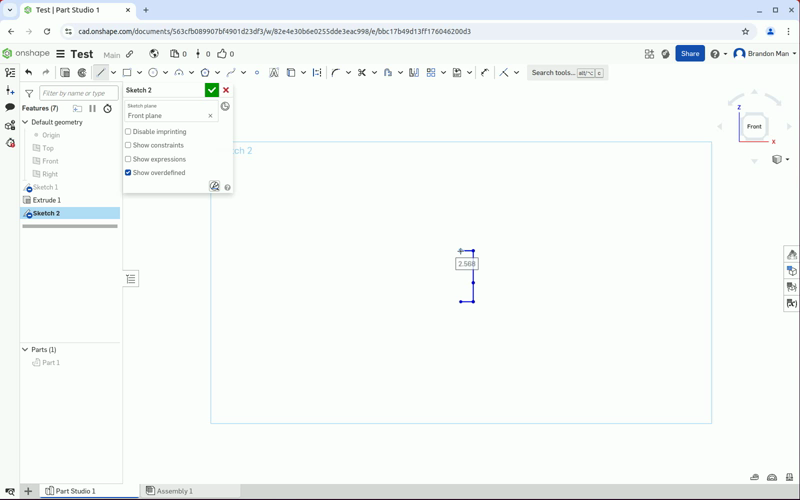
mouse_move(490, 250)
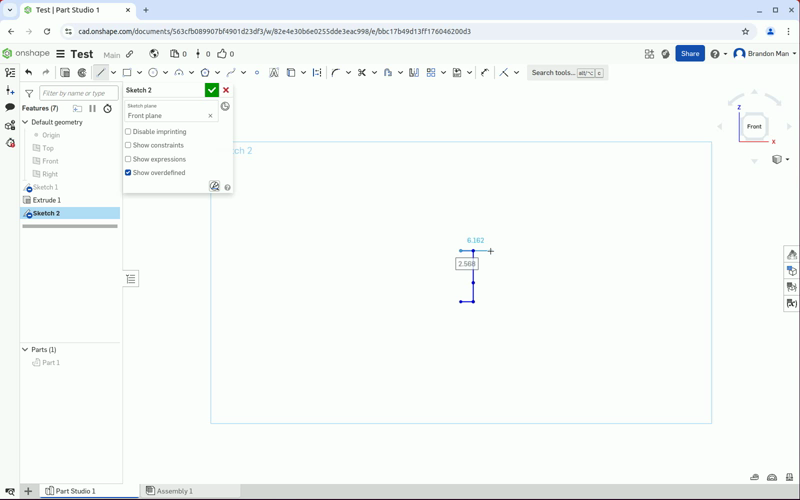
mouse_move(460, 282)
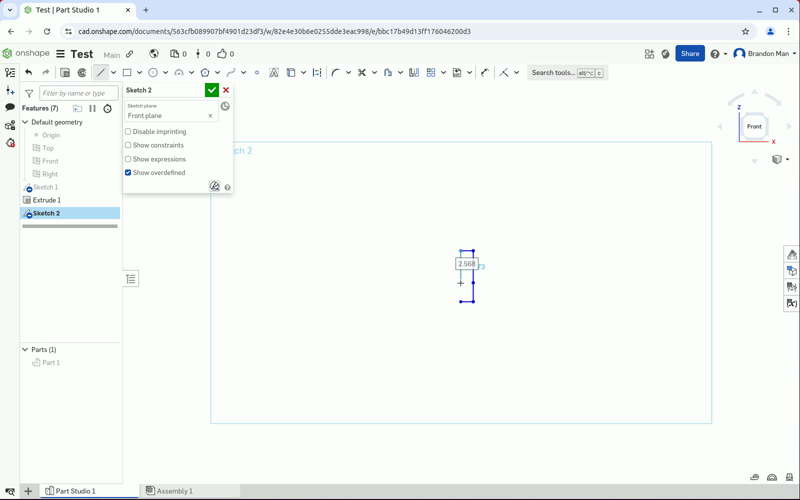
click(460, 282)
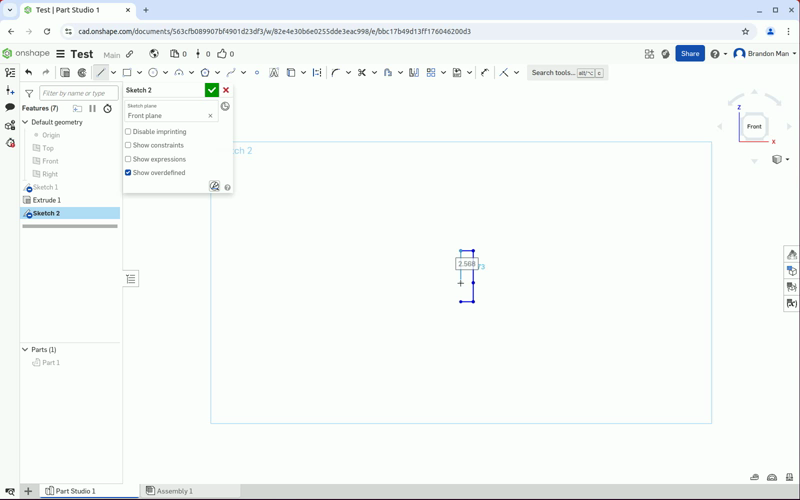
key_up(shift)
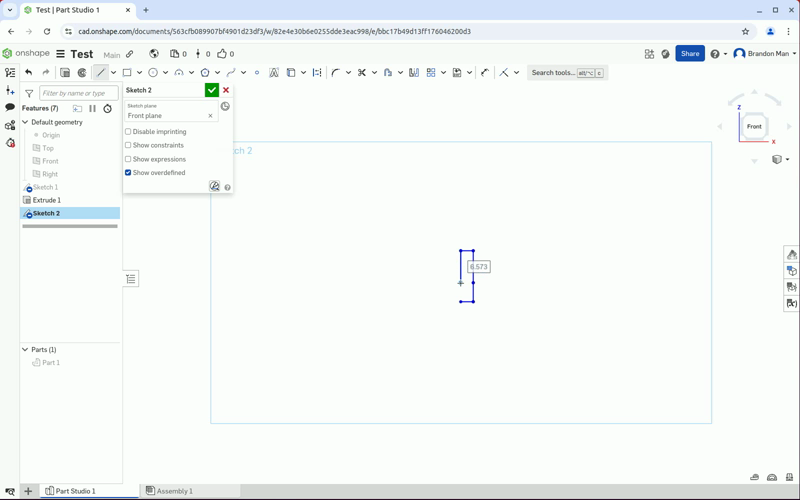
mouse_move(490, 282)
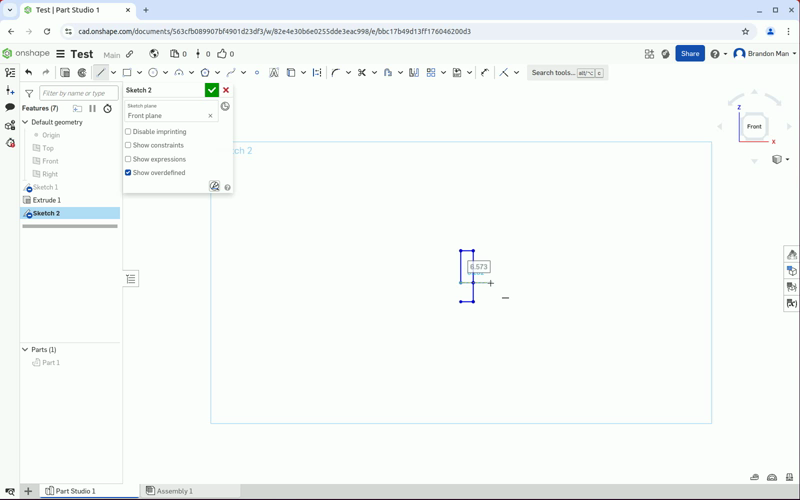
key_down(shift)
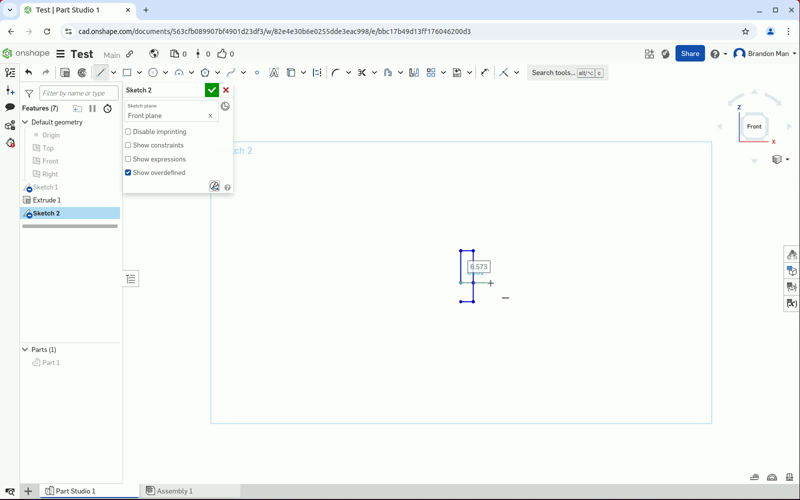
mouse_move(460, 301)
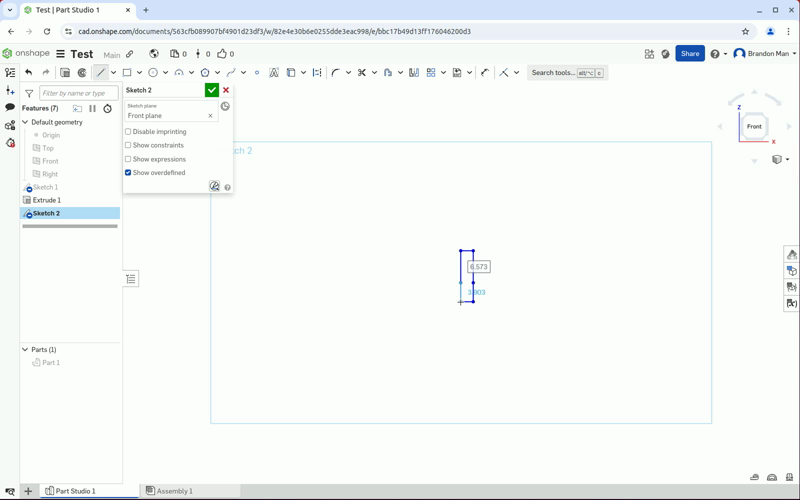
key_up(shift)
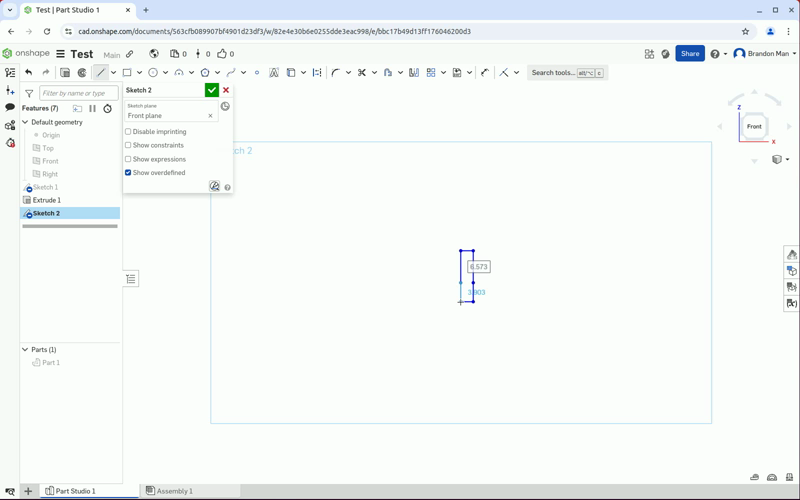
click(460, 301)
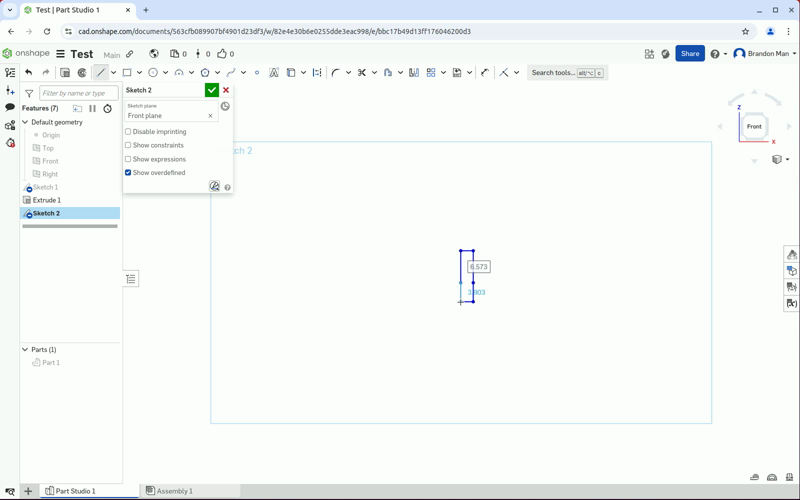
key(esc)
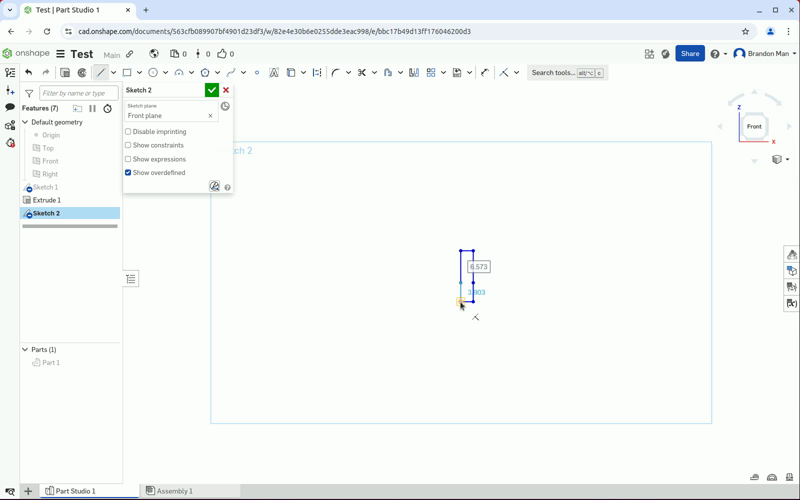
mouse_move(470, 266)
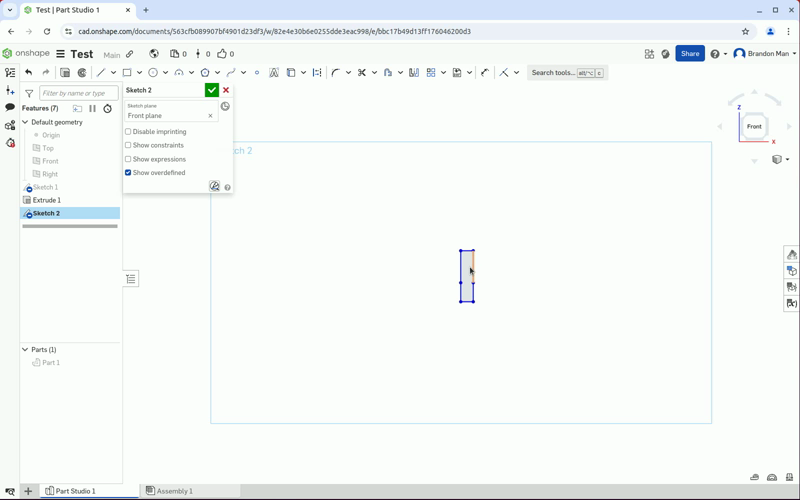
scroll(6)
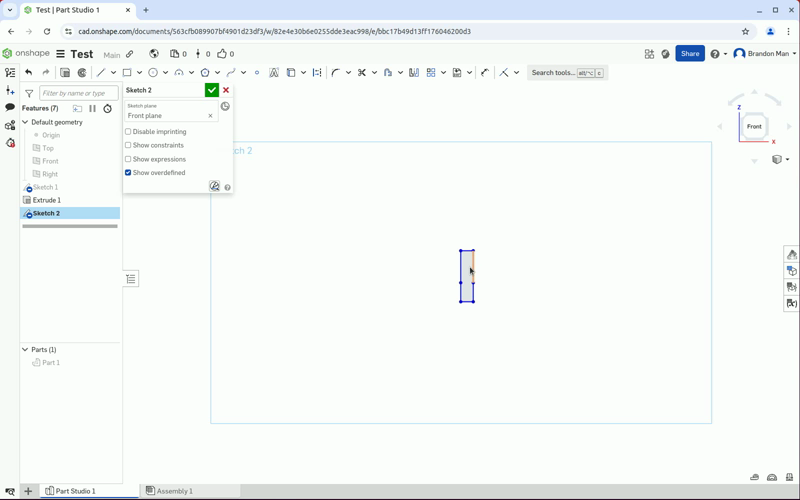
scroll(6)
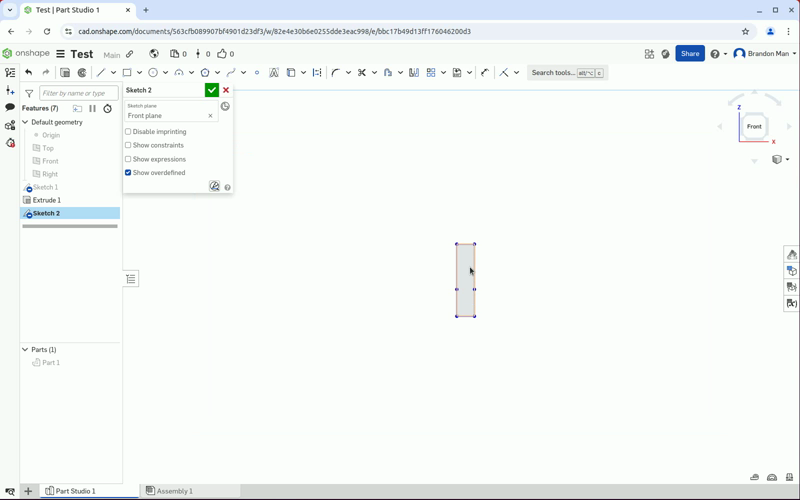
scroll(6)
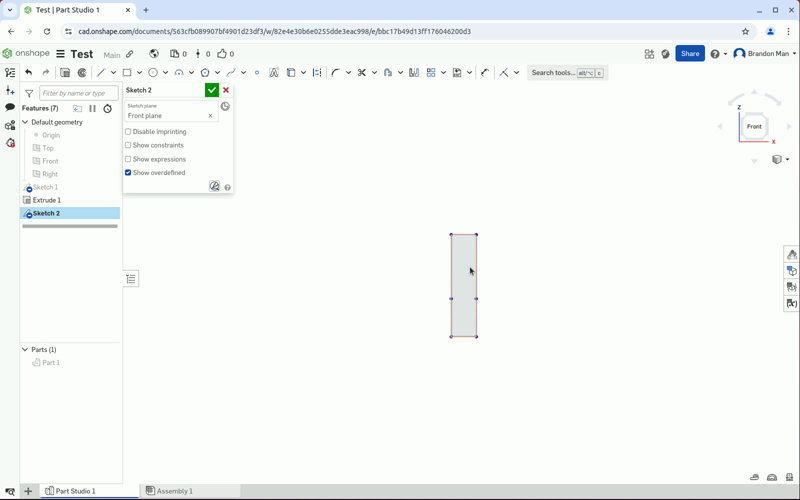
scroll(6)
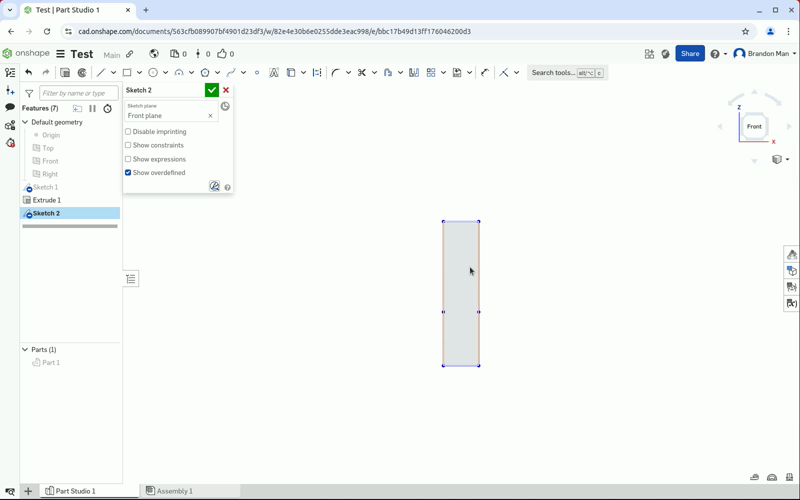
scroll(6)
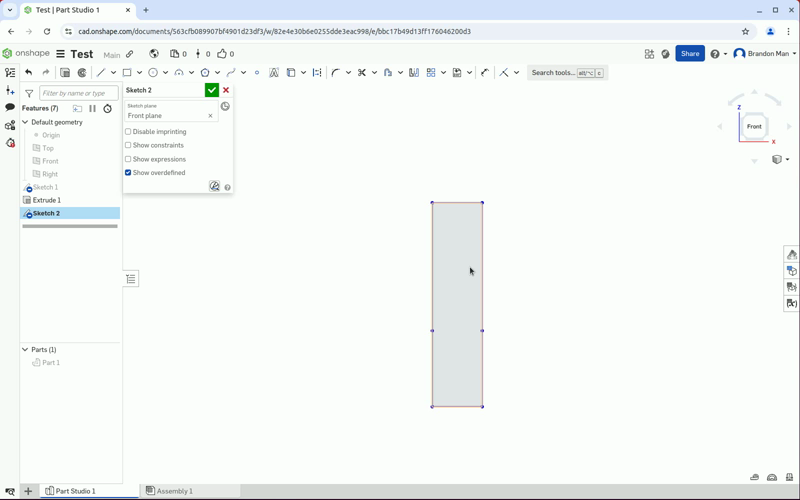
scroll(6)
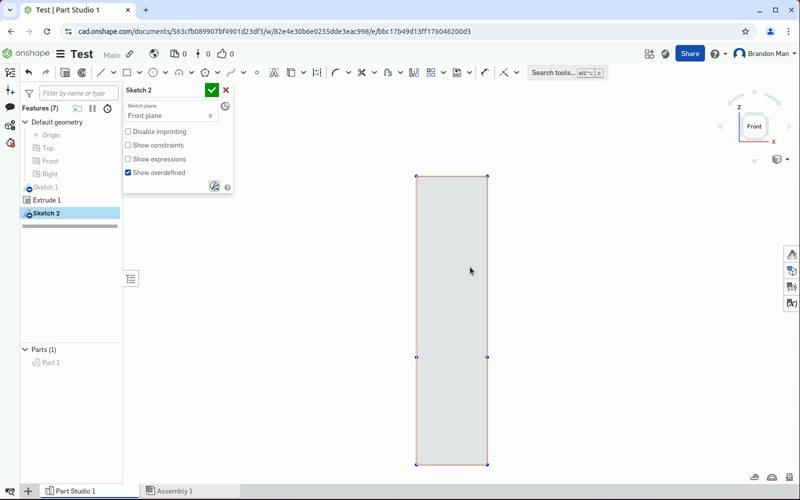
scroll(6)
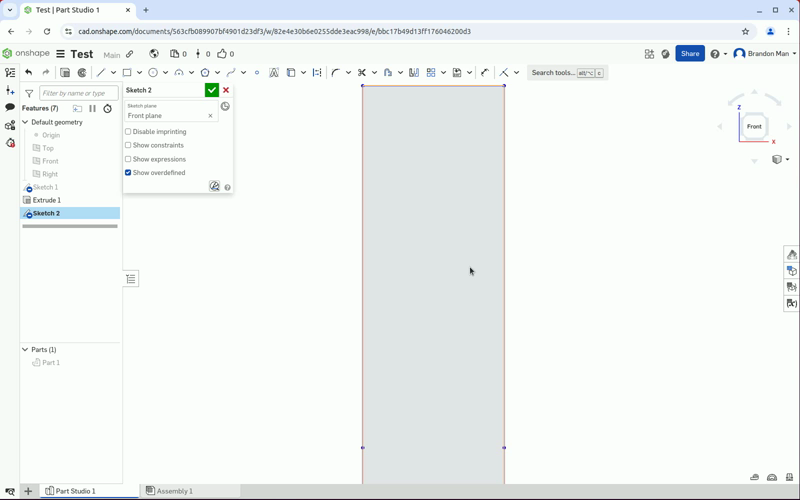
click(470, 266)
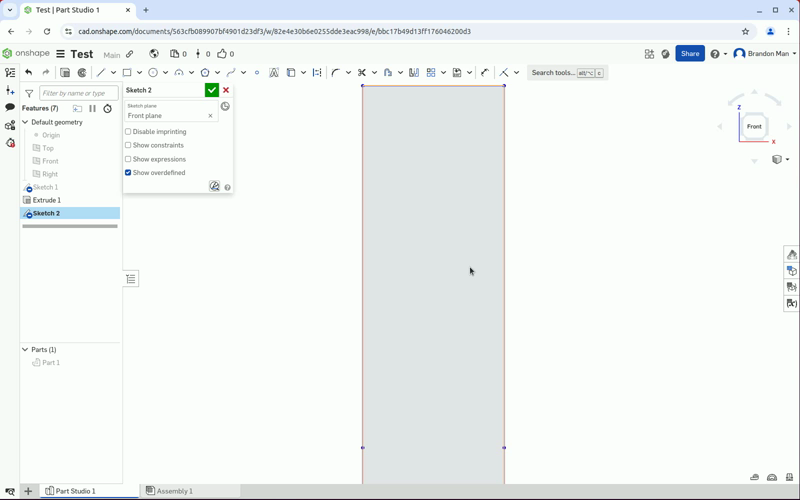
scroll(-6)
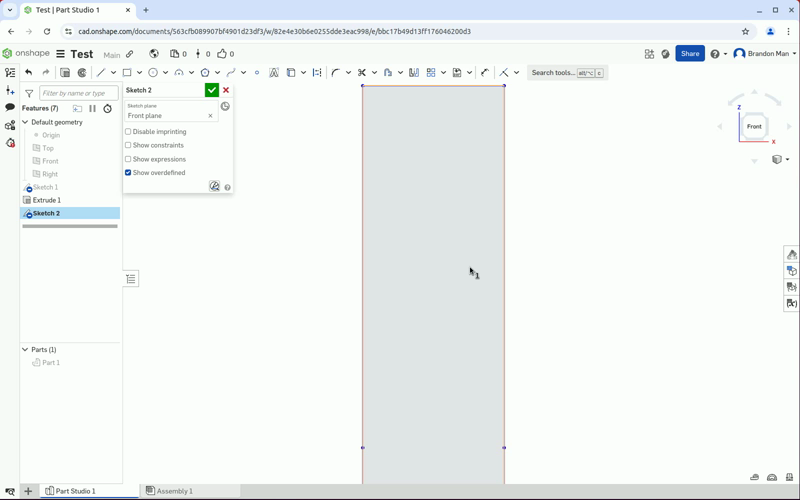
scroll(-6)
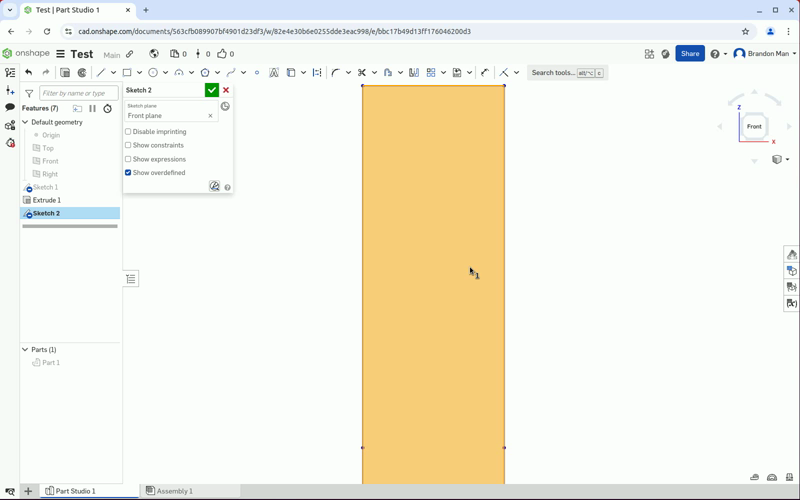
scroll(-6)
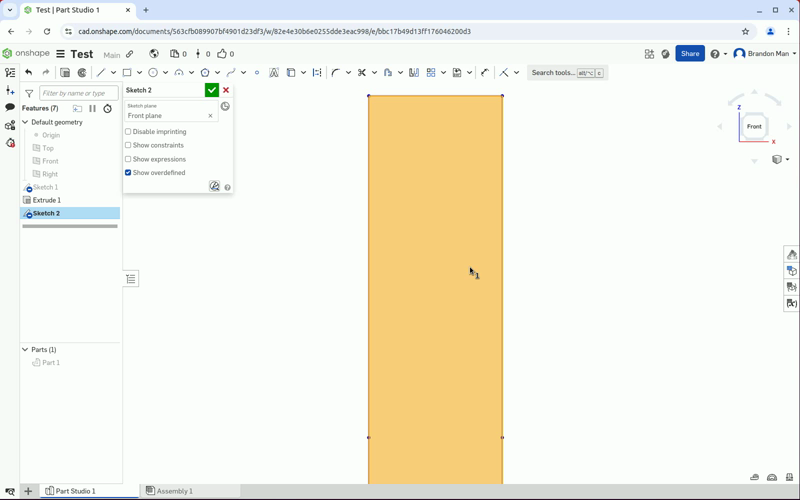
scroll(-6)
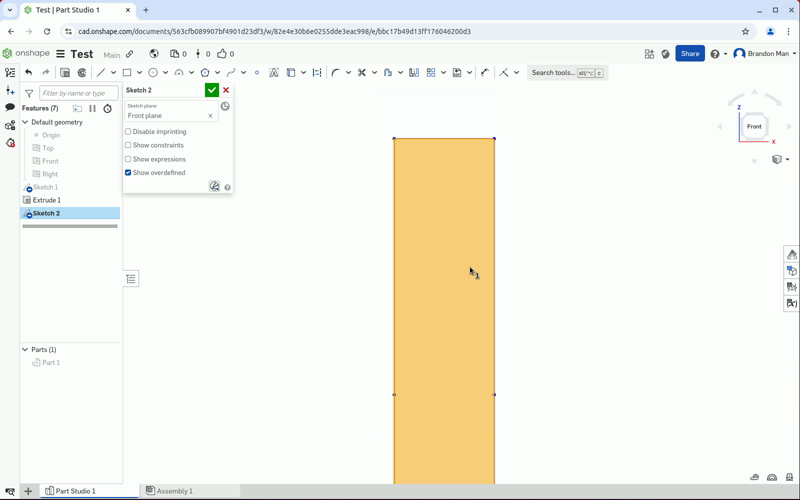
scroll(-6)
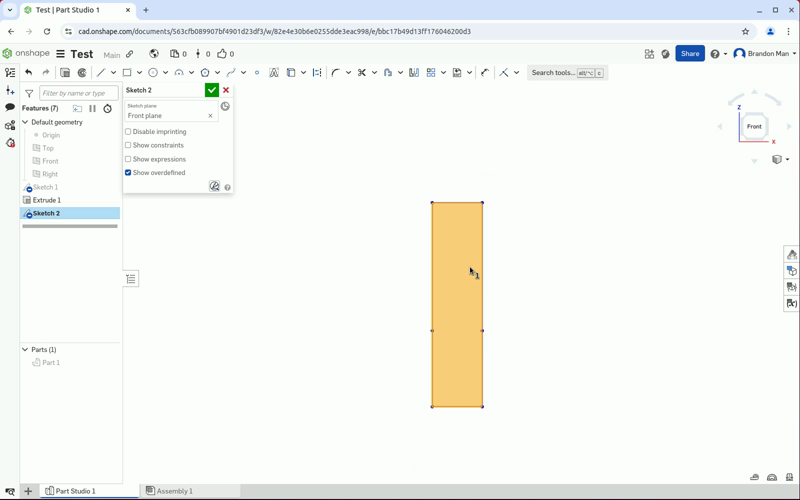
scroll(-6)
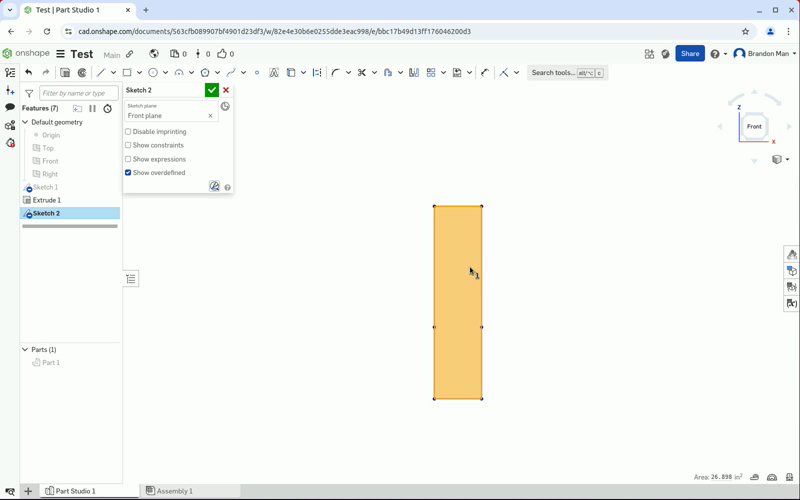
scroll(-6)
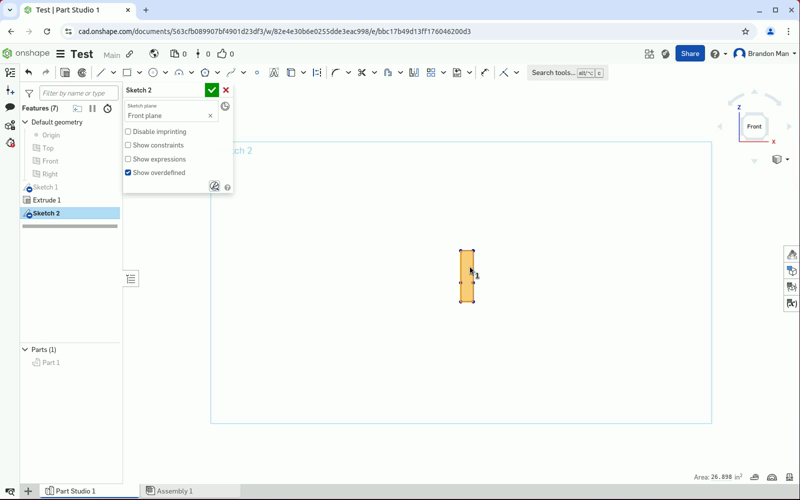
mouse_move(73, 352)
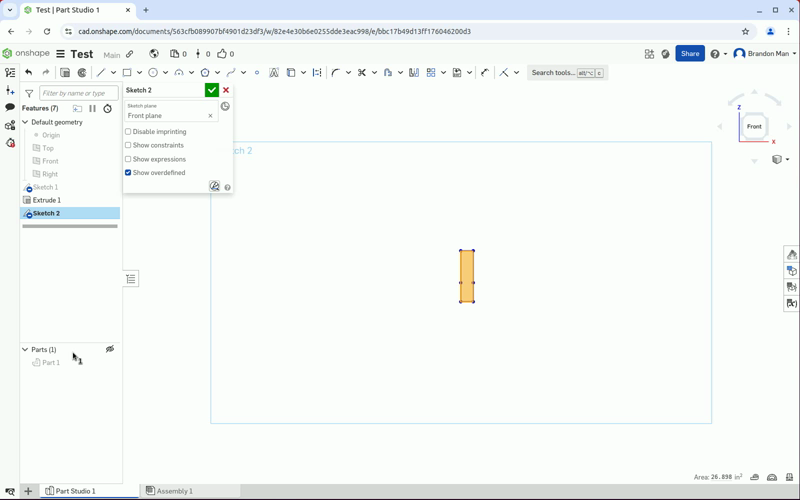
key(shift+y)
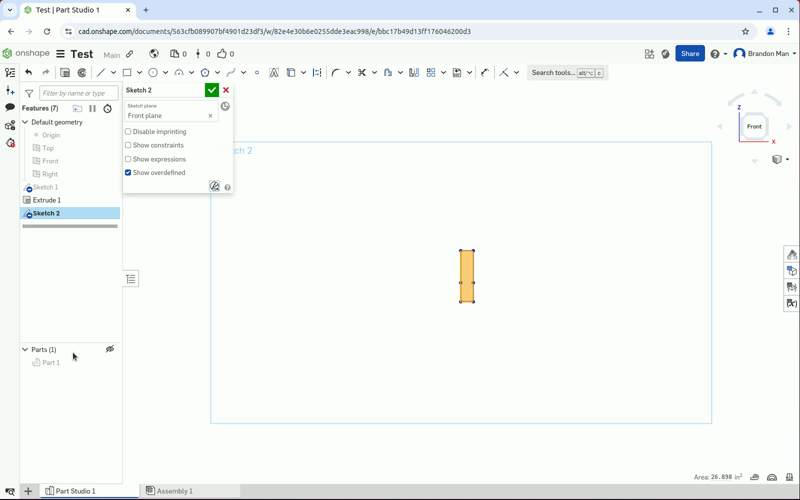
key(shift+e)
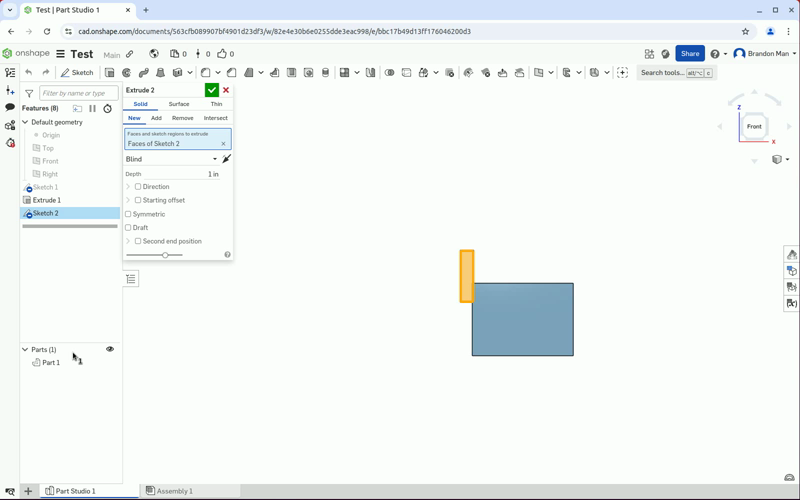
mouse_move(143, 106)
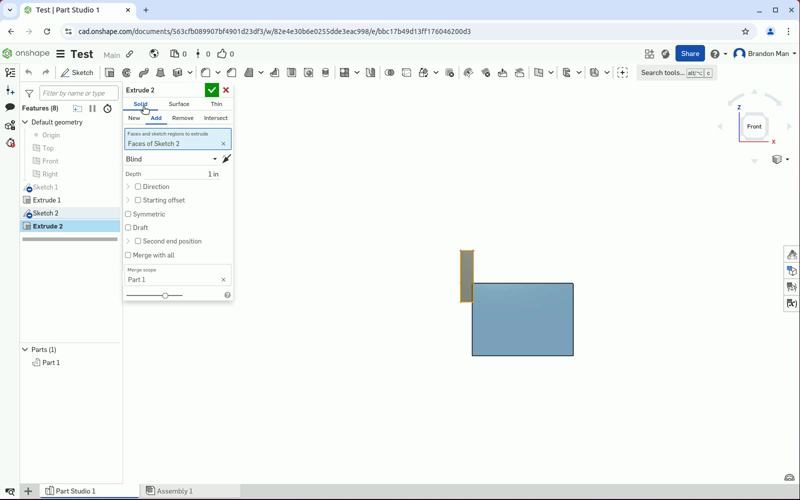
click(143, 106)
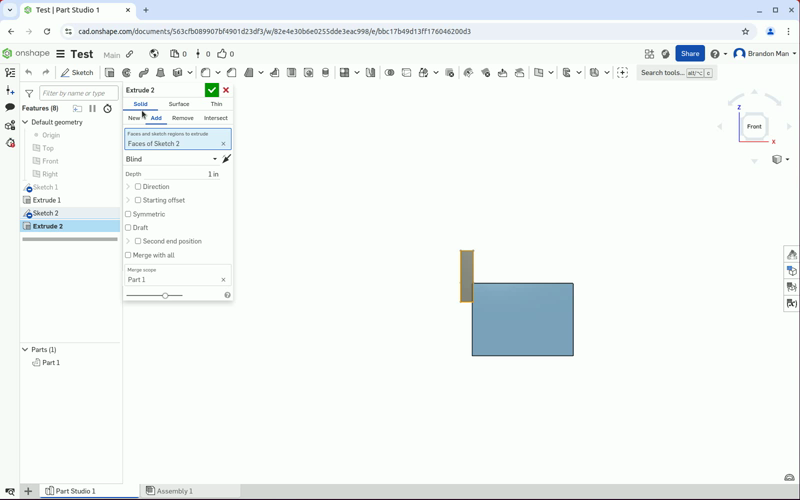
mouse_move(137, 120)
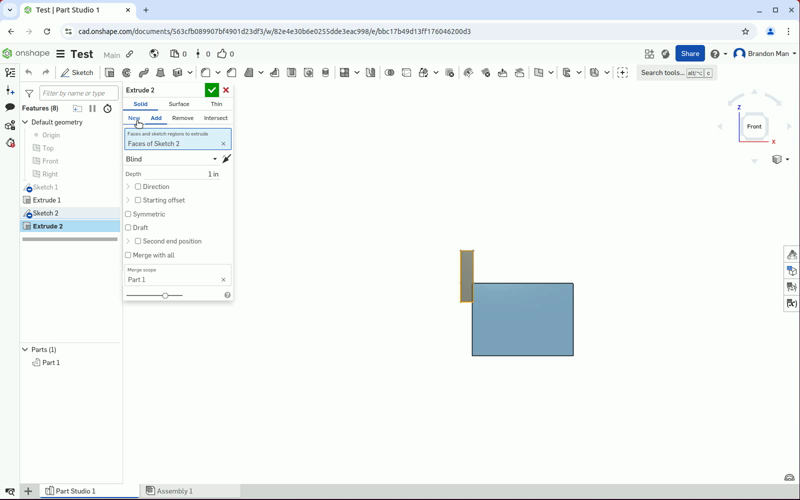
click(137, 120)
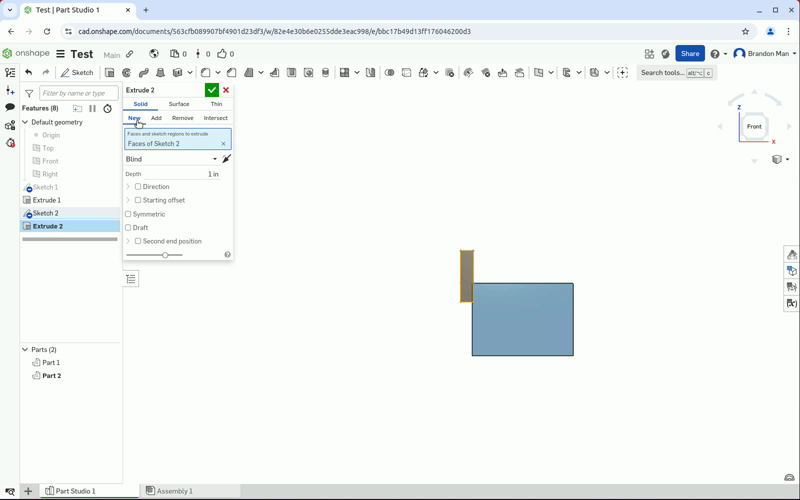
key(tab, 4)
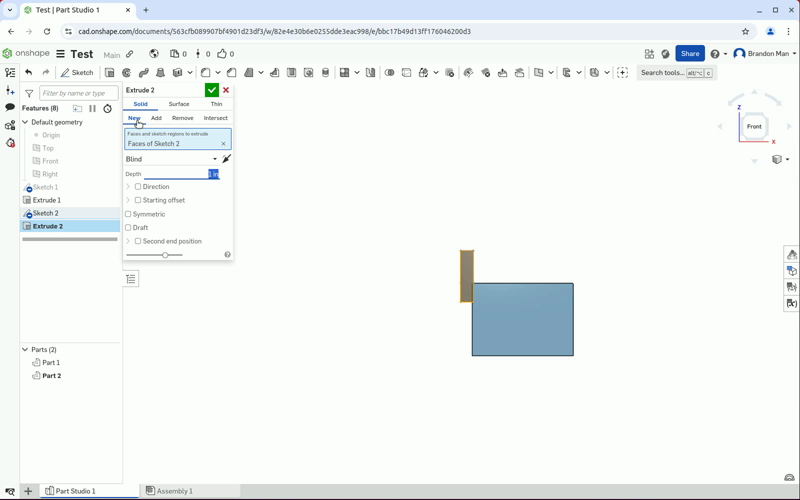
text(11.795)
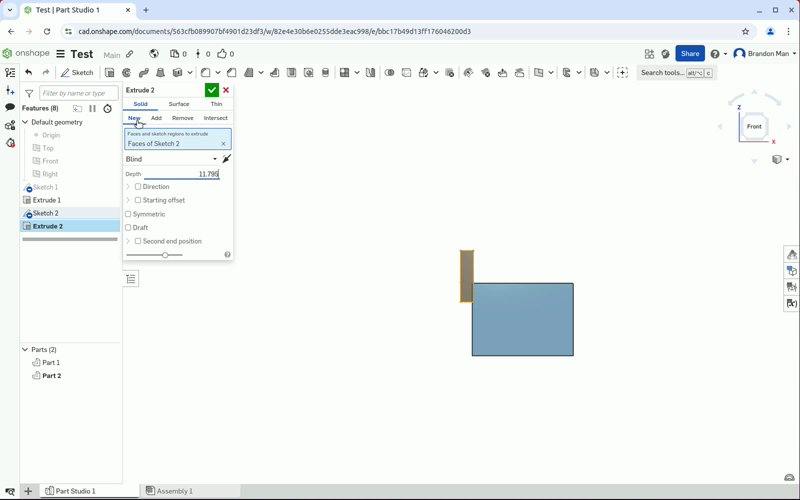
key(enter)
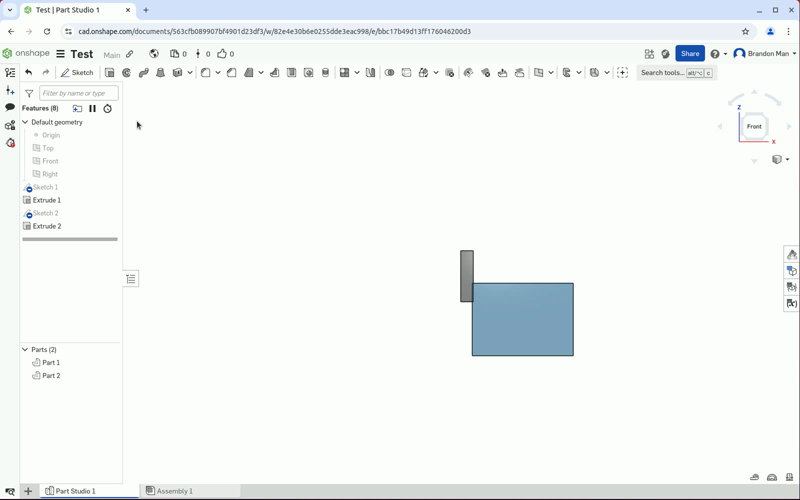
key(shift+h)
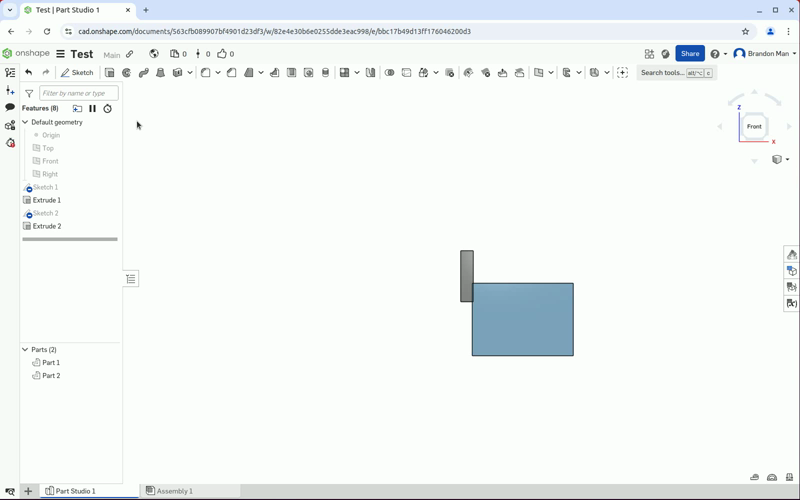
key(shift+h)
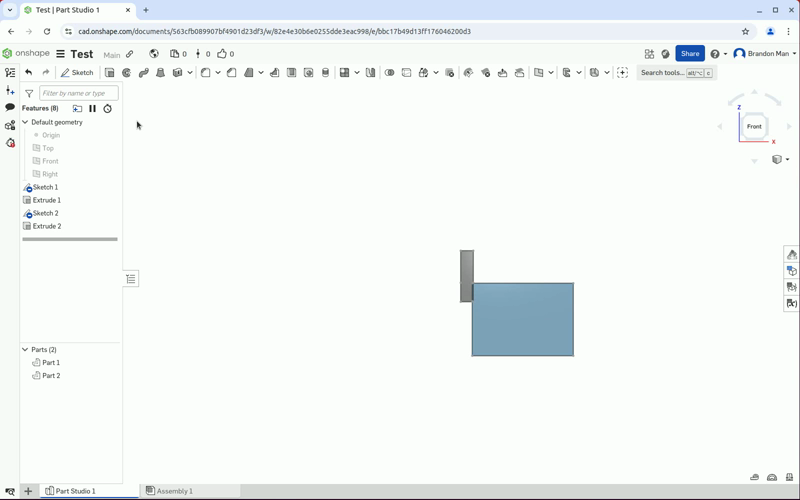
key(shift+7)
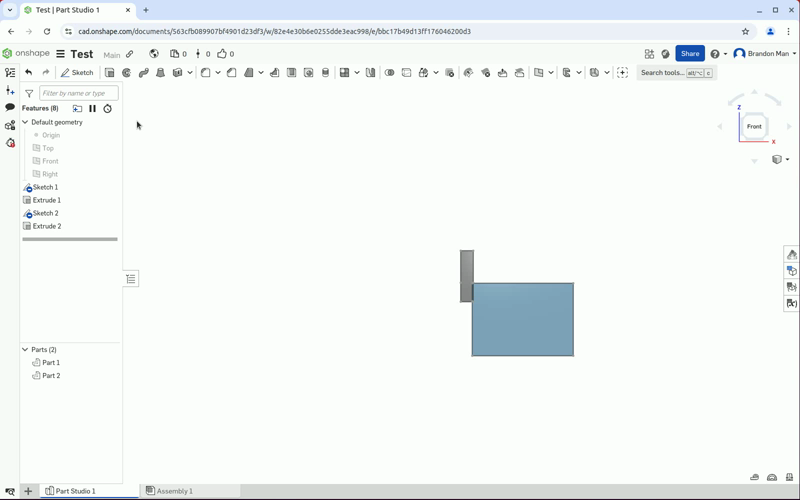
key(left, 2)
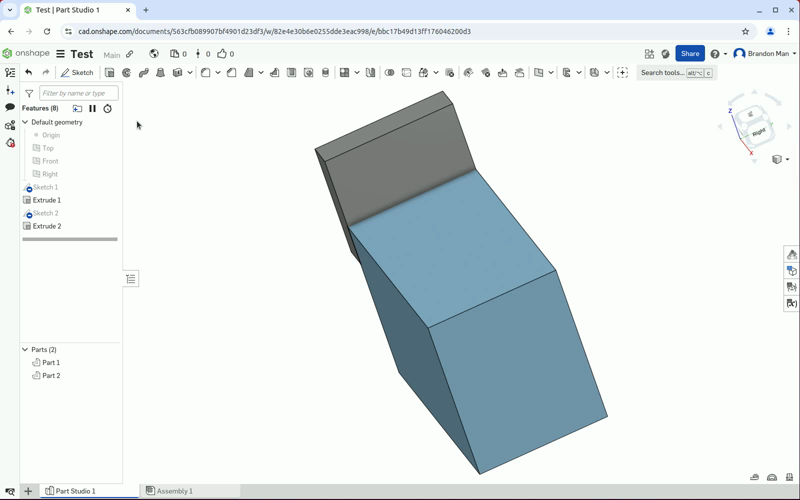
key(down, 2)
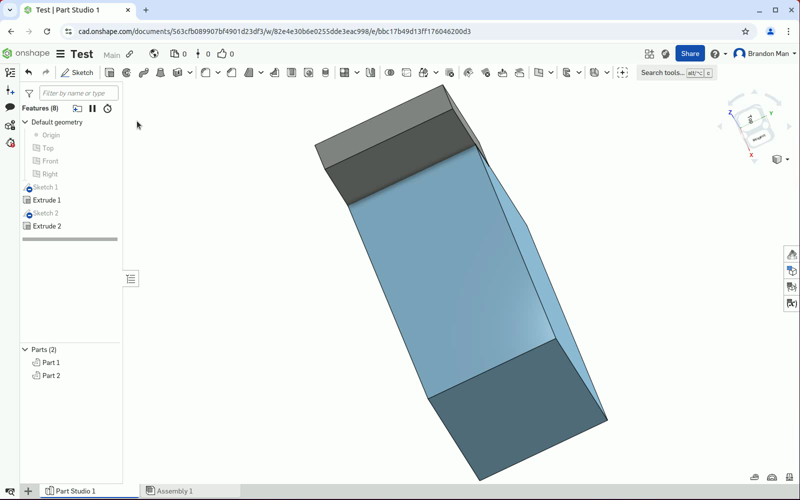
key(up, 2)
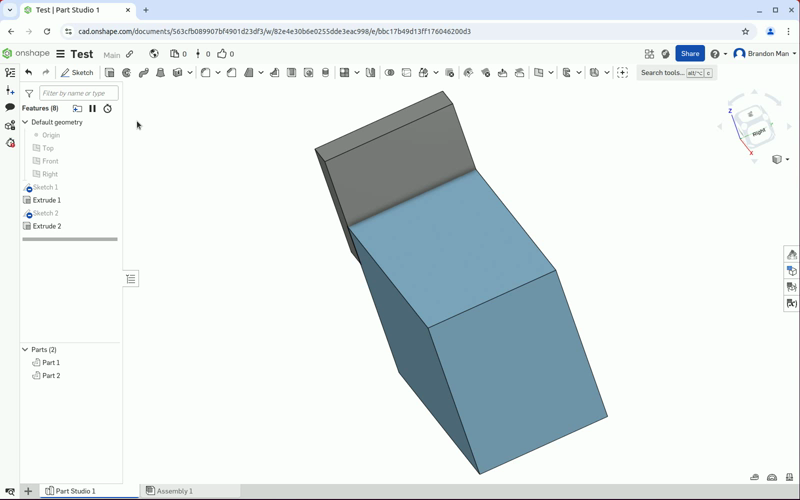
key(right, 2)
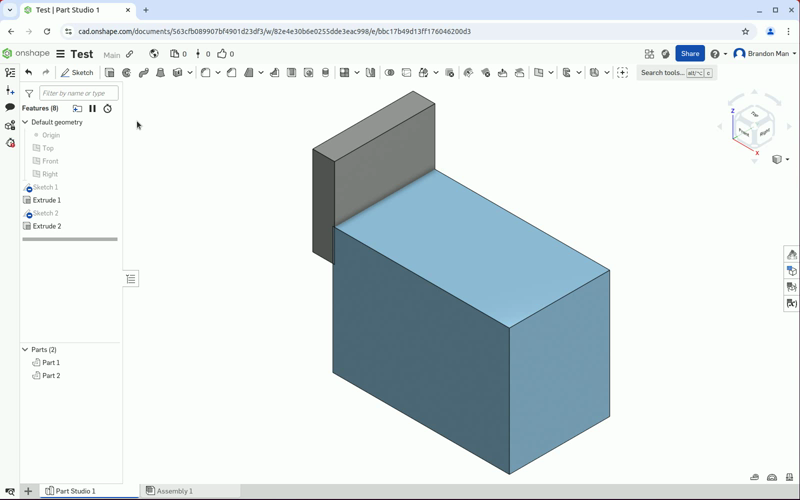
mouse_move(73, 189)
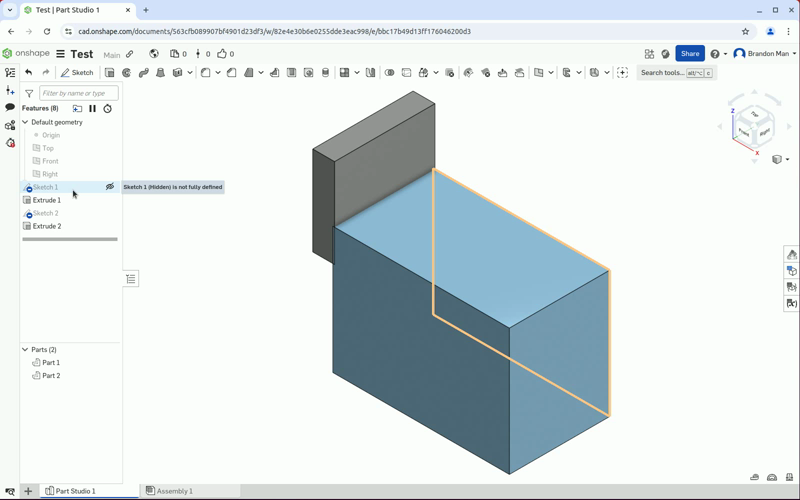
click(73, 189)